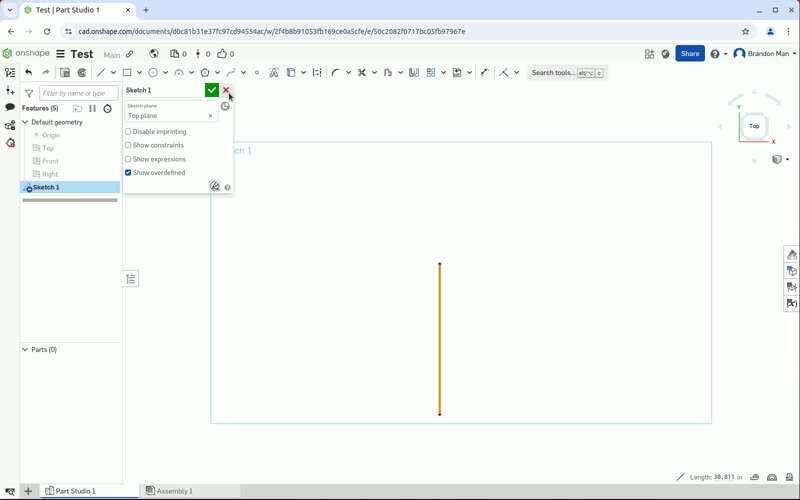
key(shift+h)
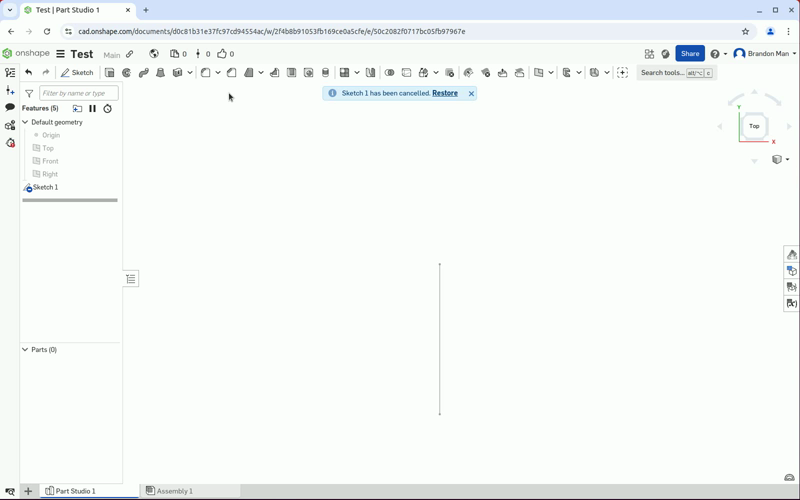
mouse_move(73, 352)
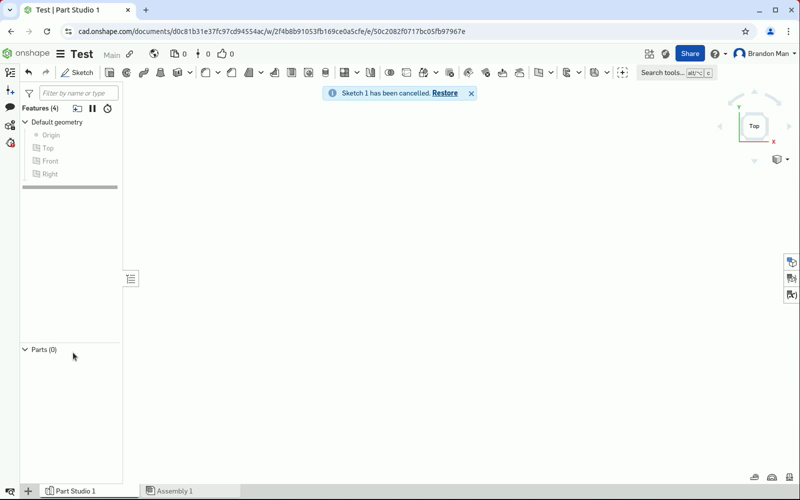
key(y)
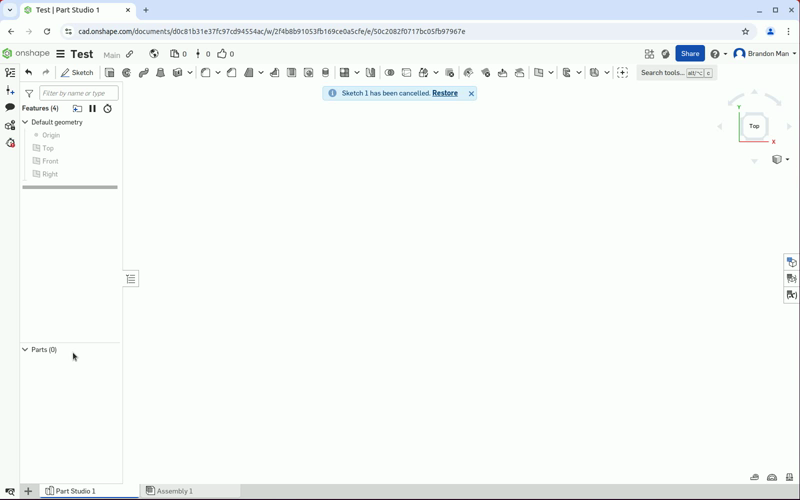
key(shift+p)
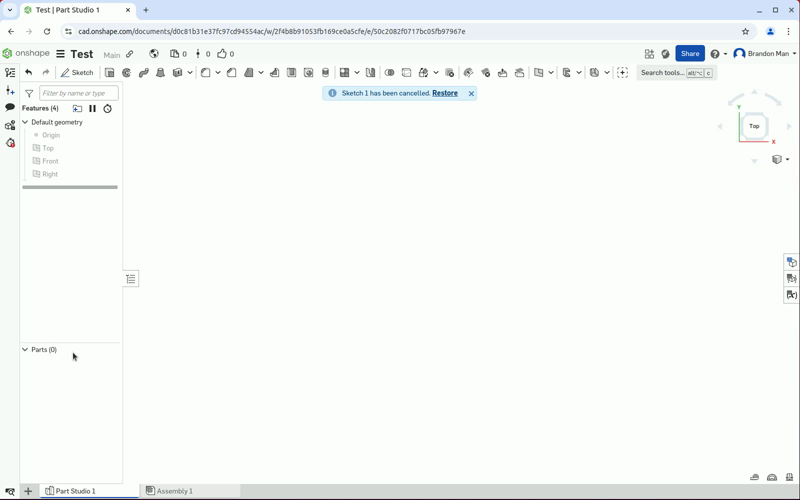
key(space)
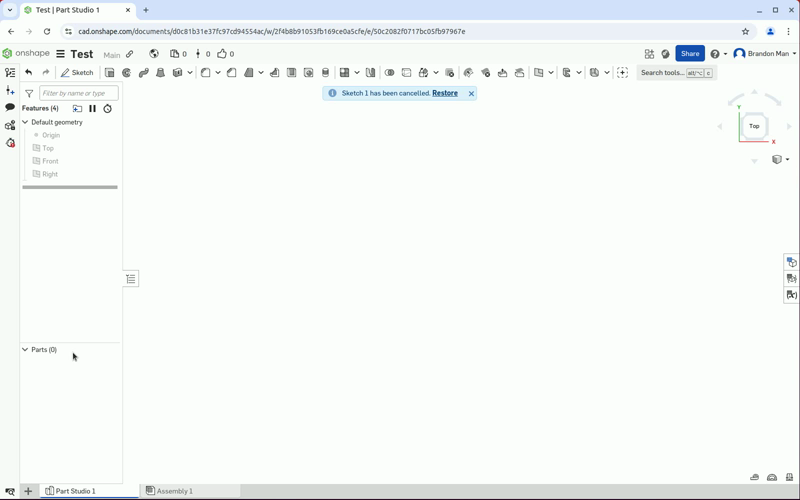
key_down(shift)
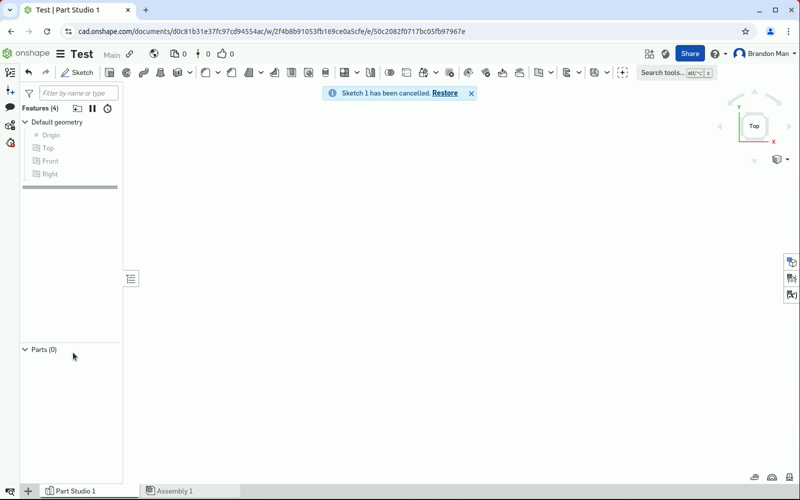
key(up)
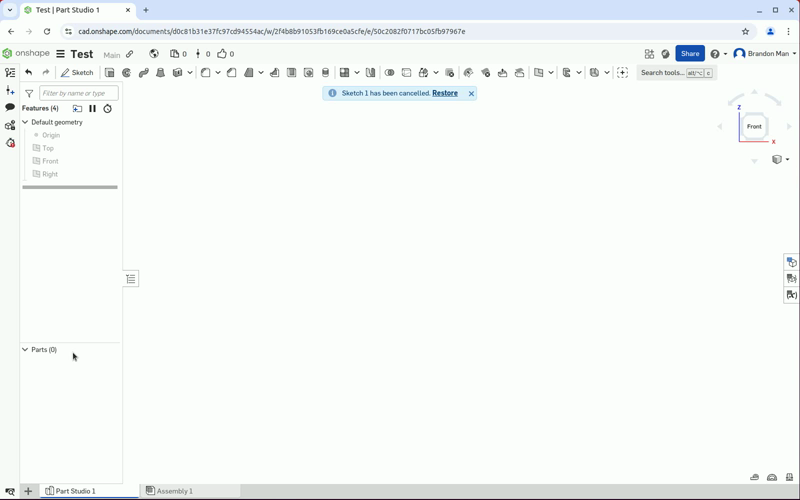
key_up(shift)
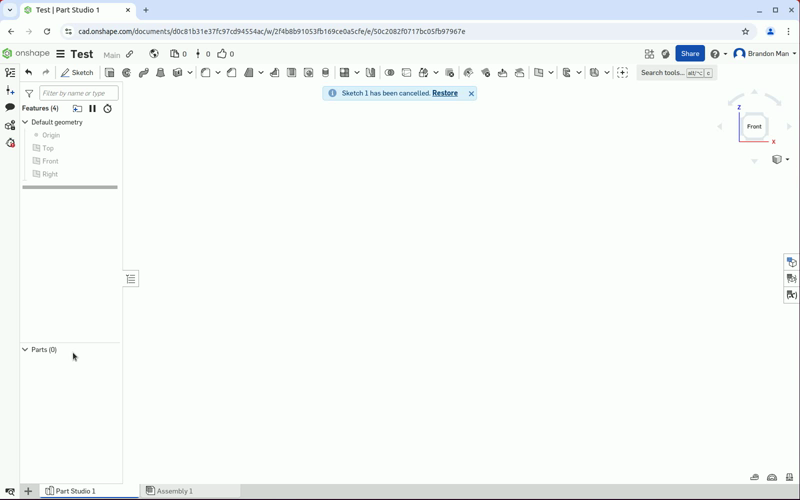
mouse_move(73, 352)
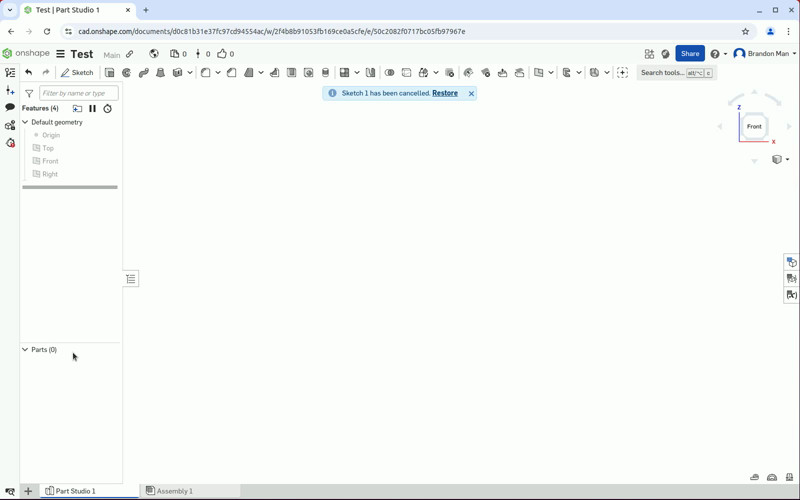
key(shift+y)
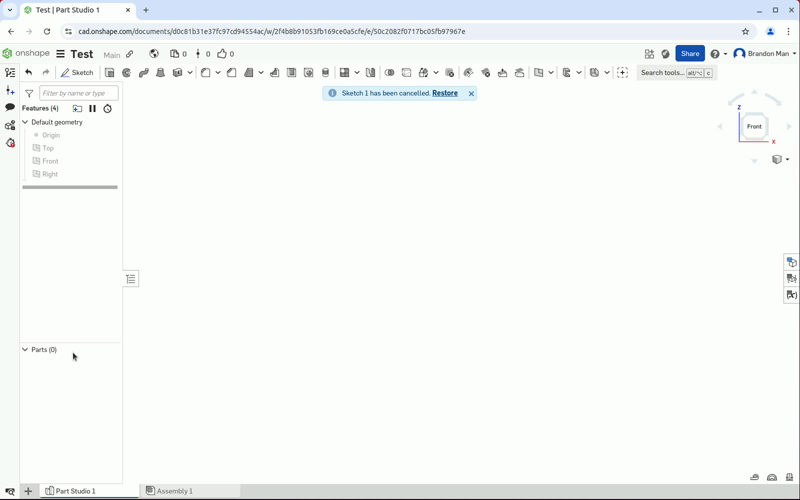
key(shift+s)
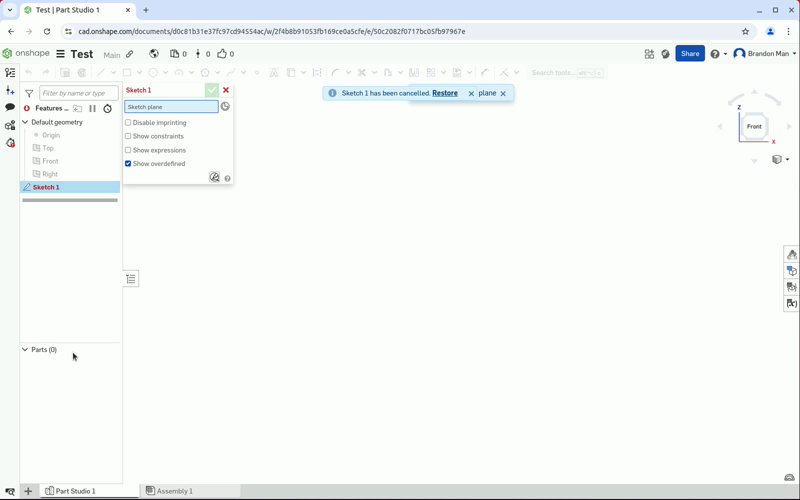
mouse_move(73, 163)
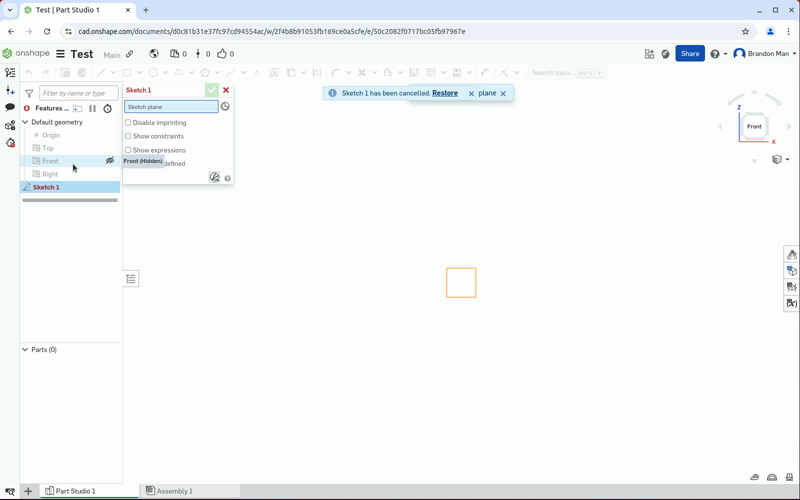
click(73, 163)
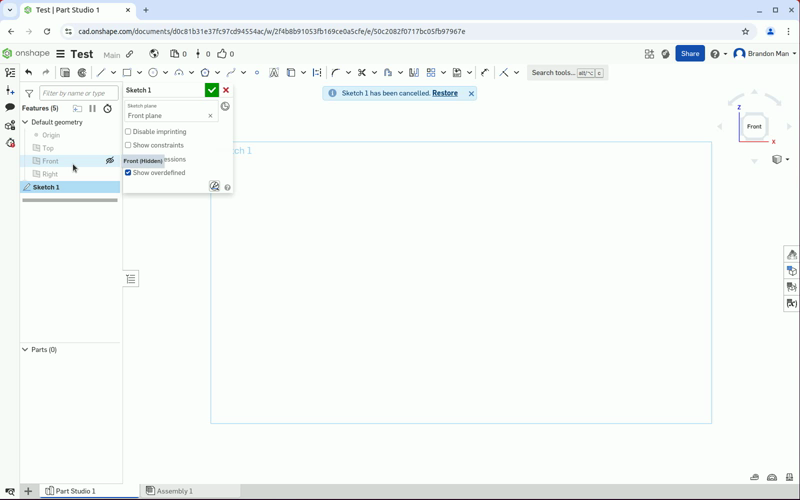
mouse_move(73, 352)
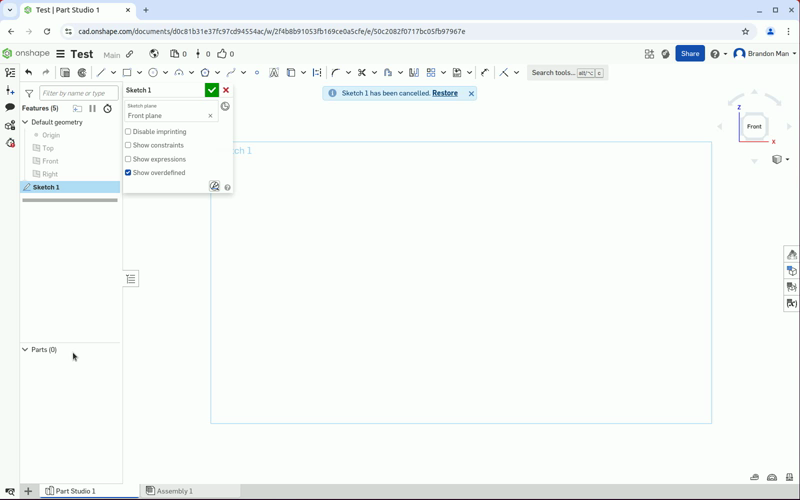
key(y)
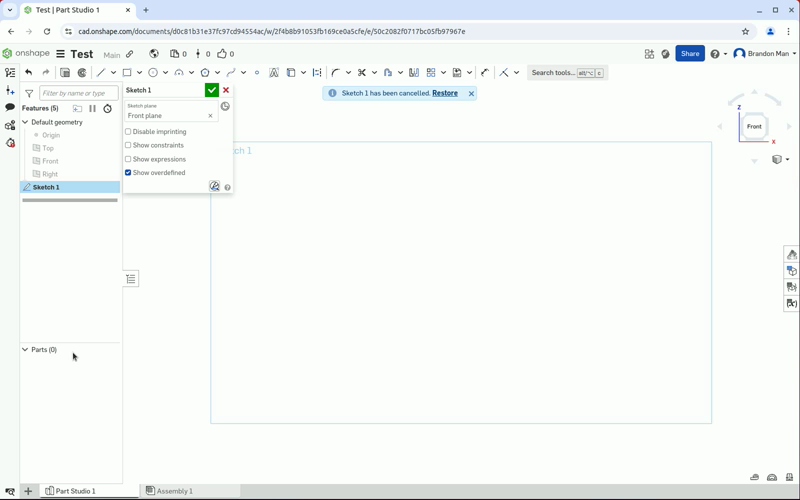
key(c)
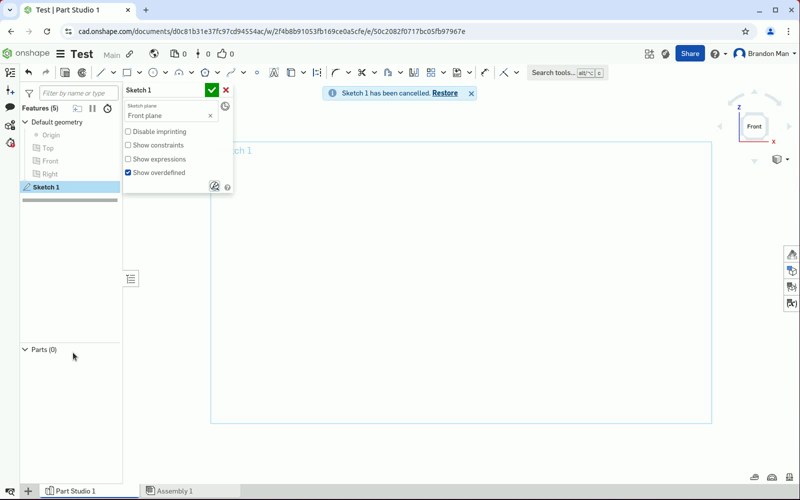
key_down(shift)
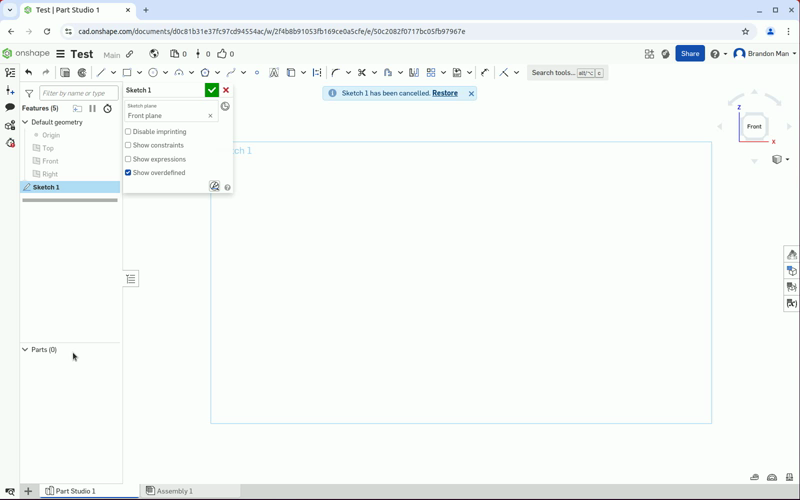
mouse_move(461, 282)
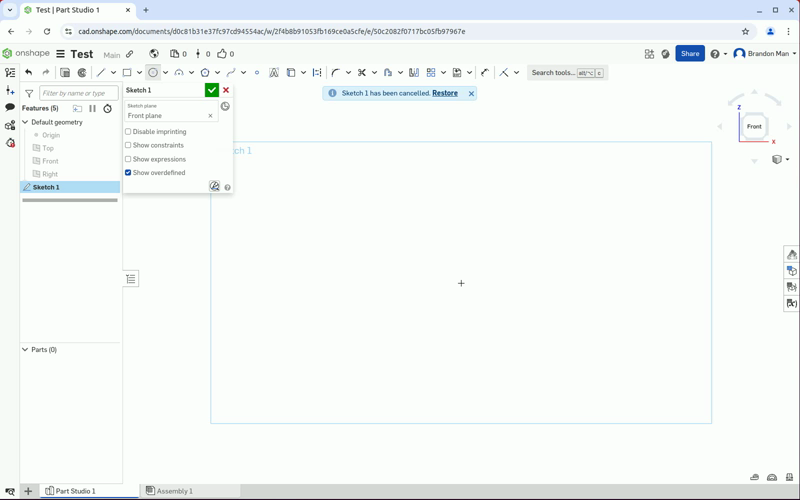
click(461, 282)
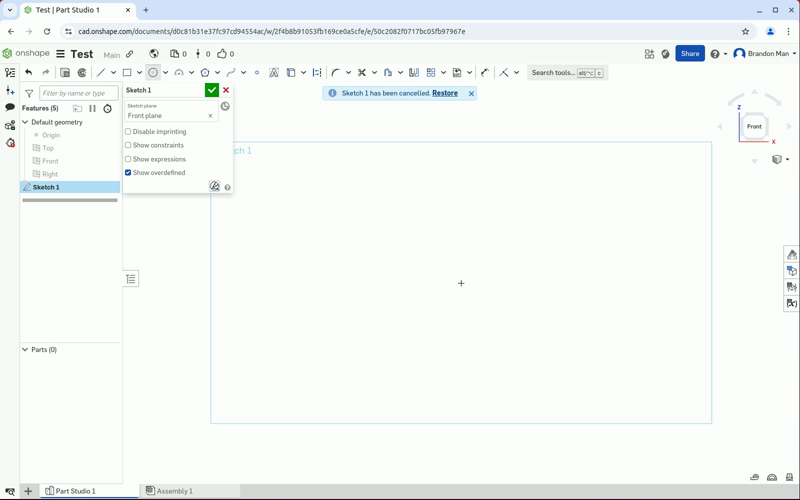
key_up(shift)
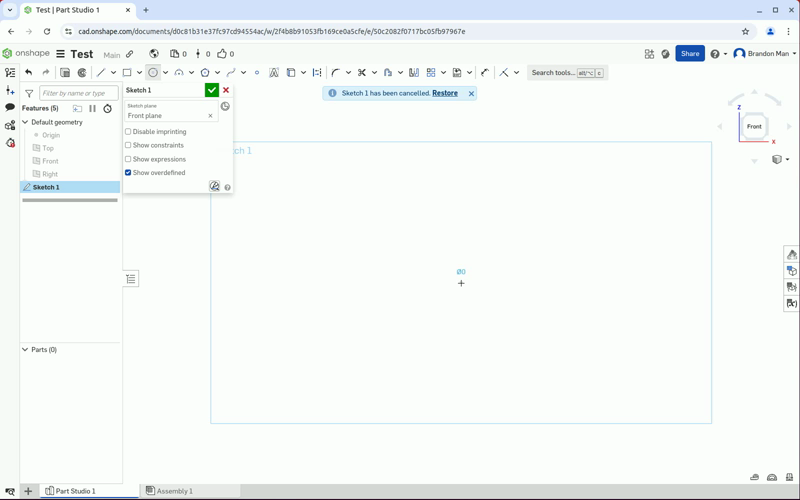
mouse_move(470, 282)
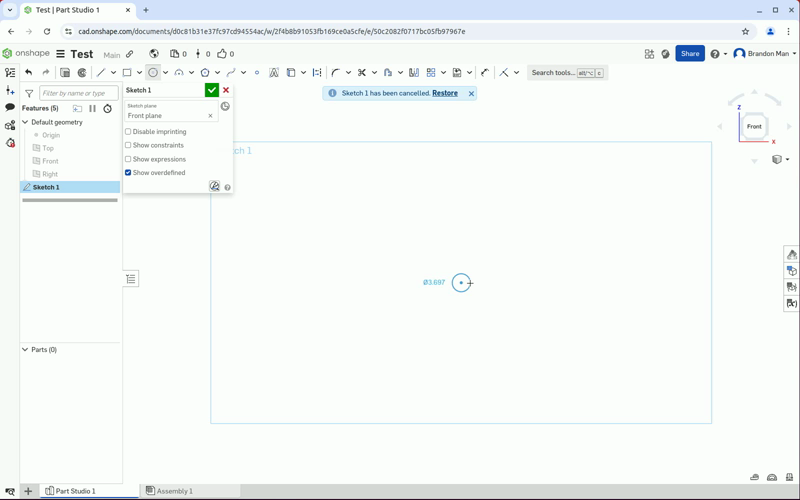
click(470, 282)
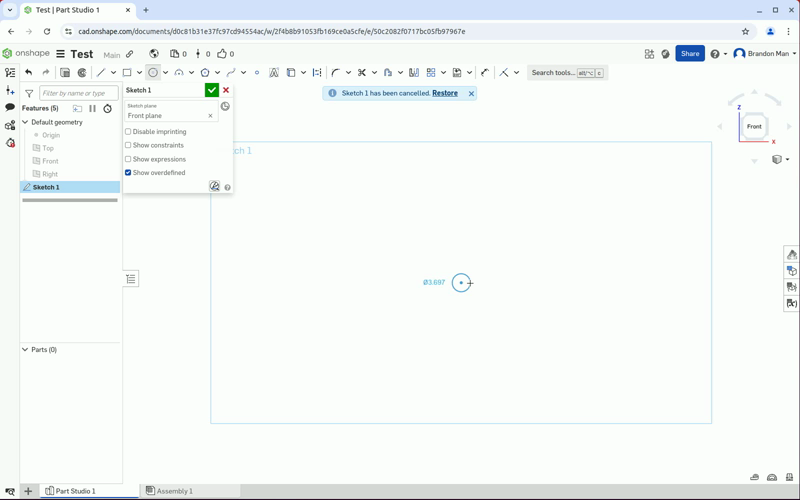
key(esc)
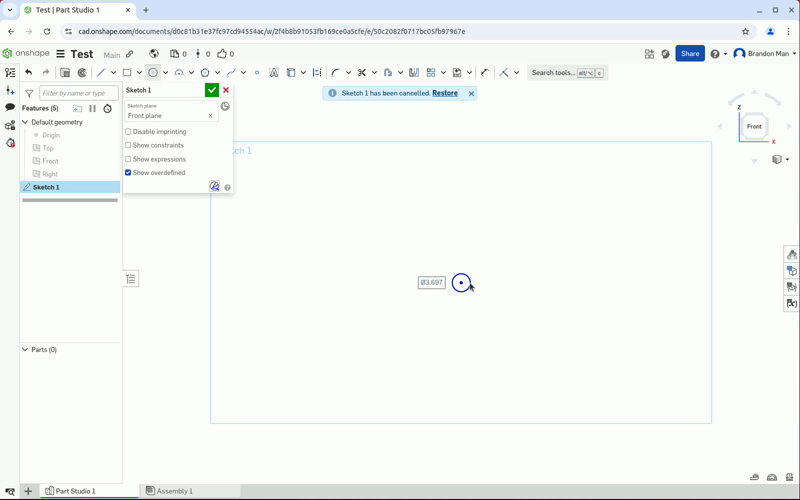
mouse_move(459, 290)
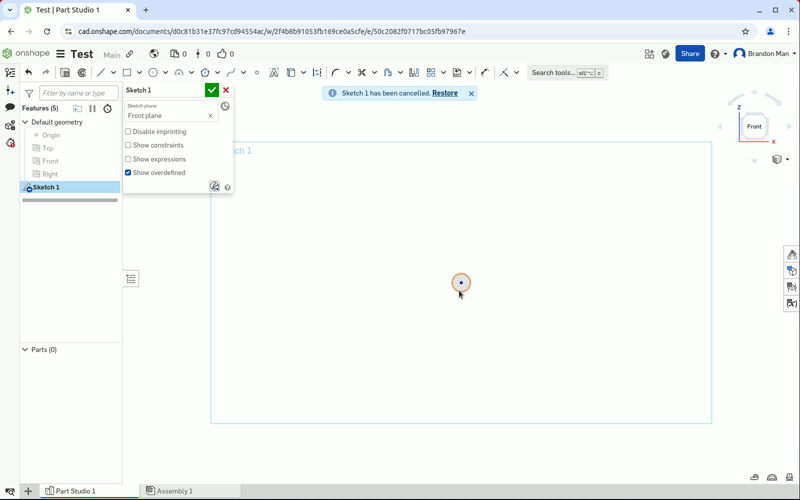
scroll(6)
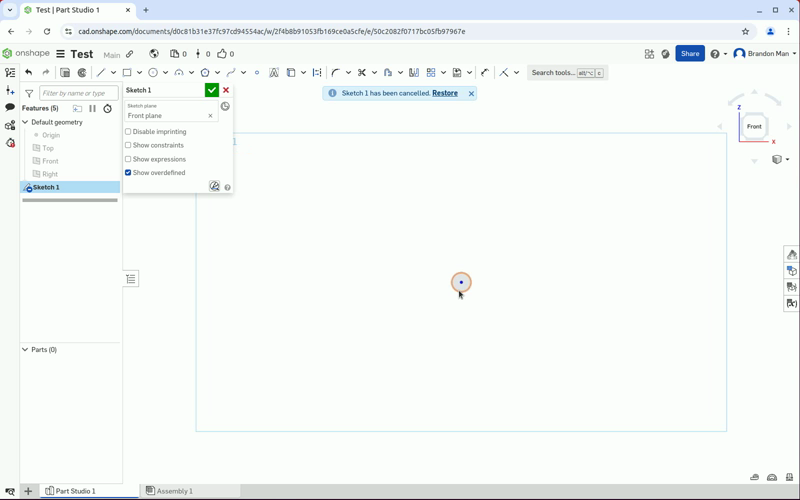
scroll(6)
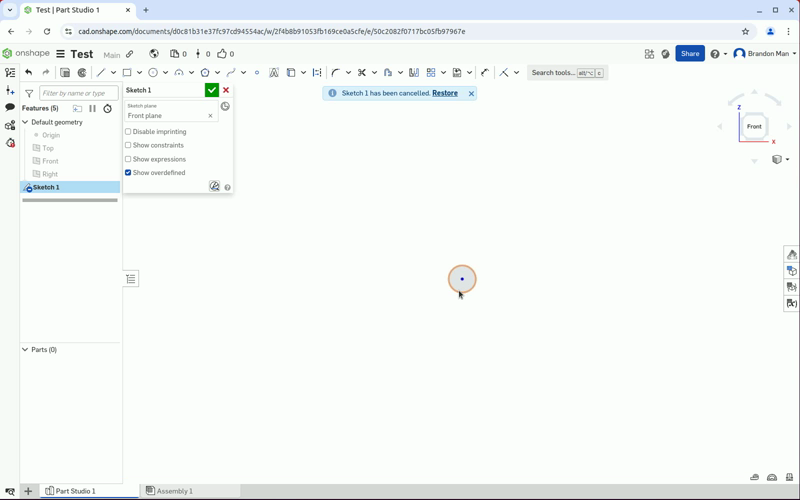
scroll(6)
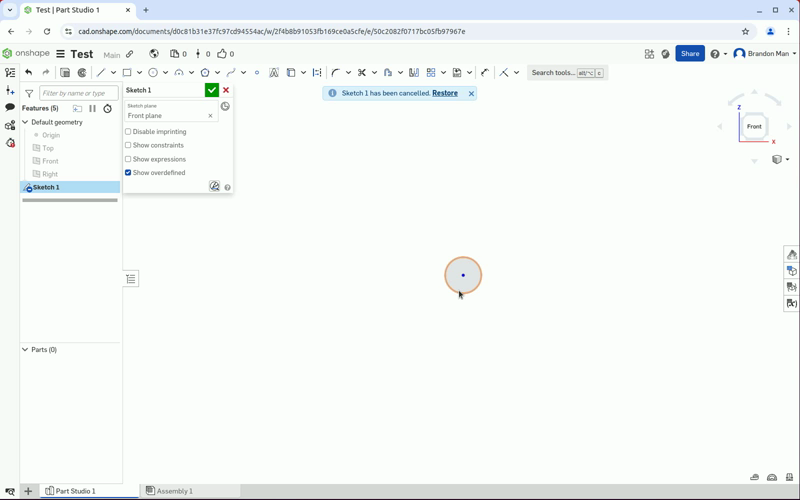
scroll(6)
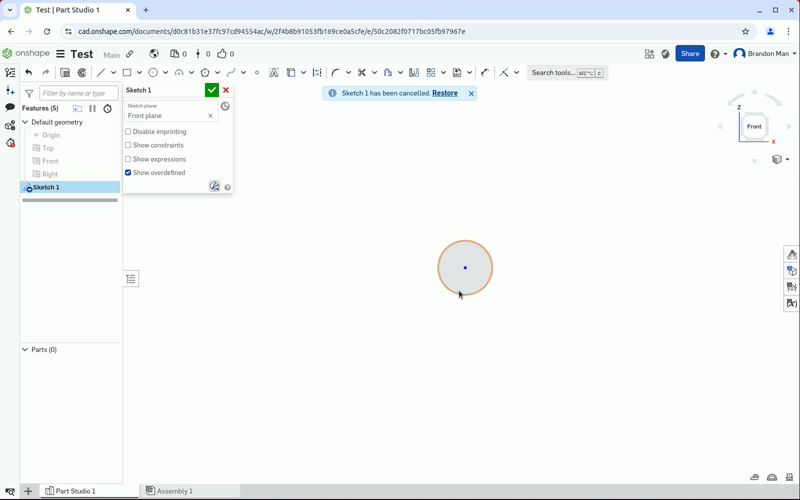
scroll(6)
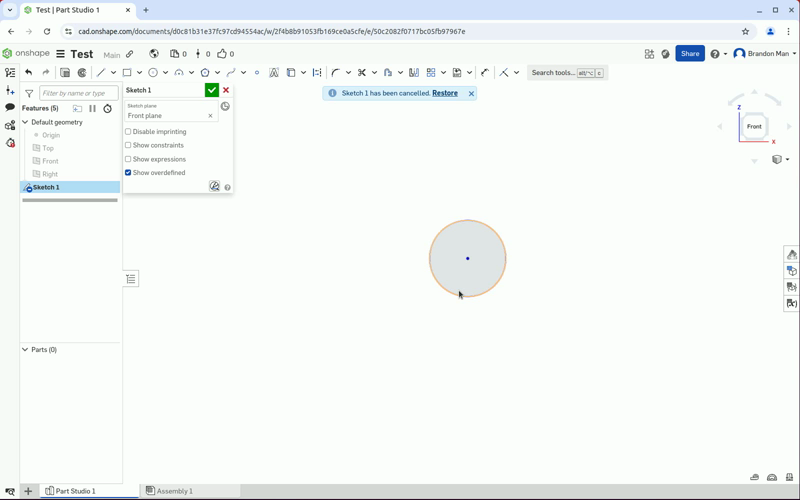
scroll(6)
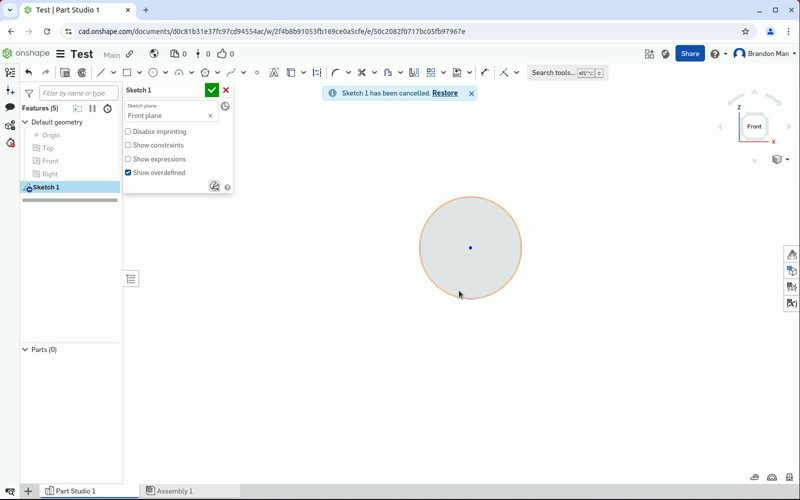
scroll(6)
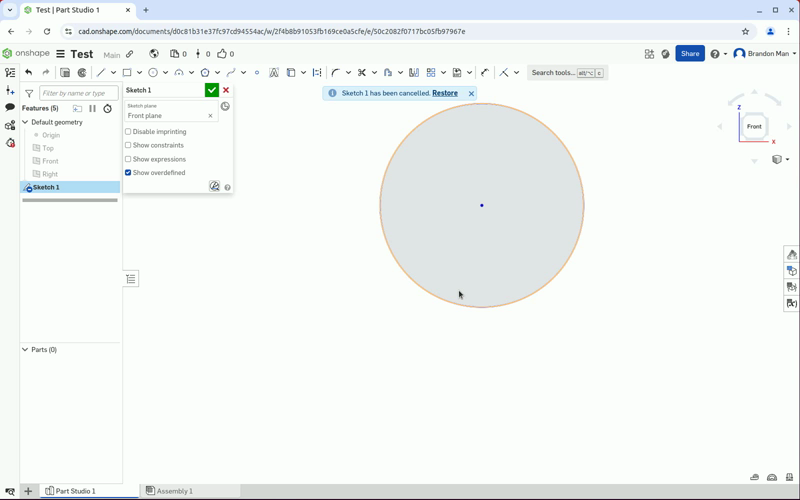
click(459, 290)
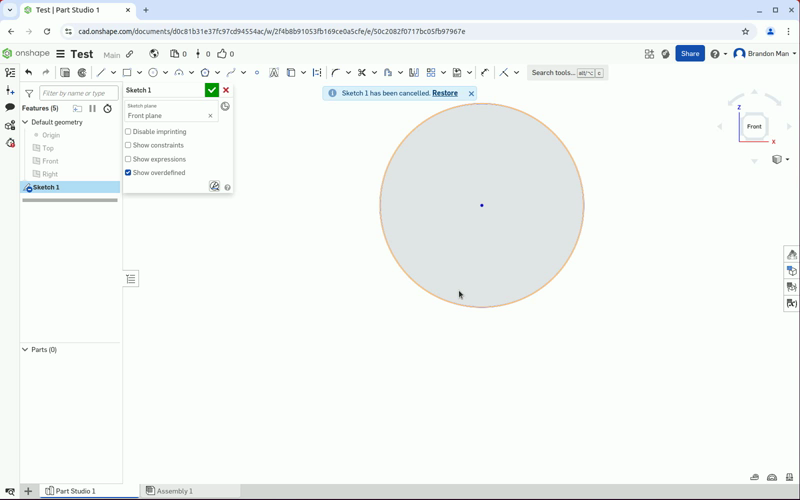
scroll(-6)
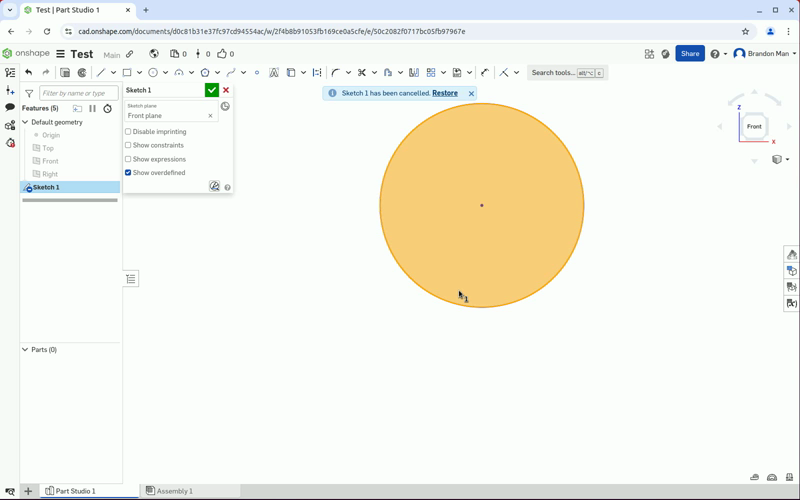
scroll(-6)
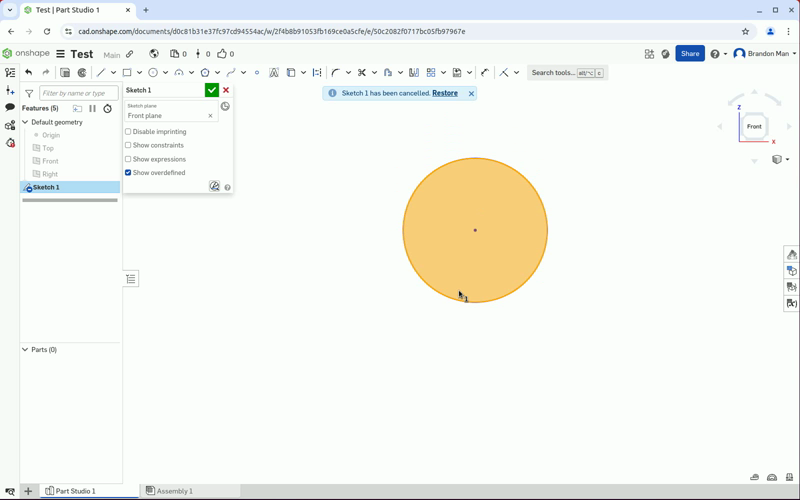
scroll(-6)
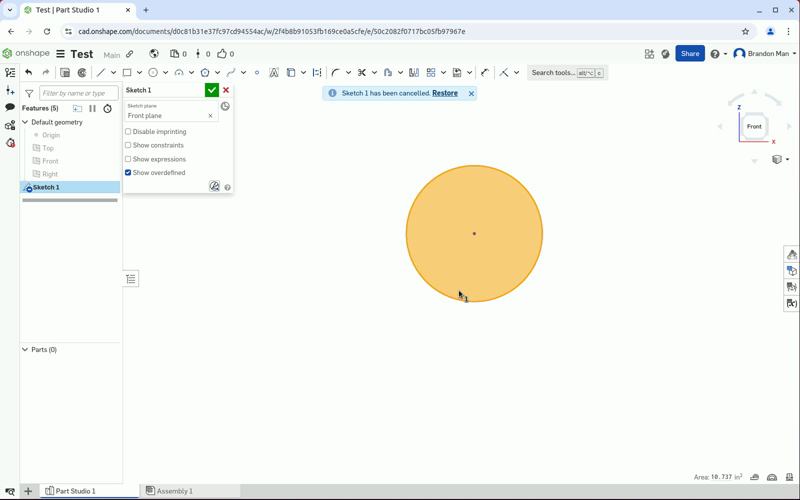
scroll(-6)
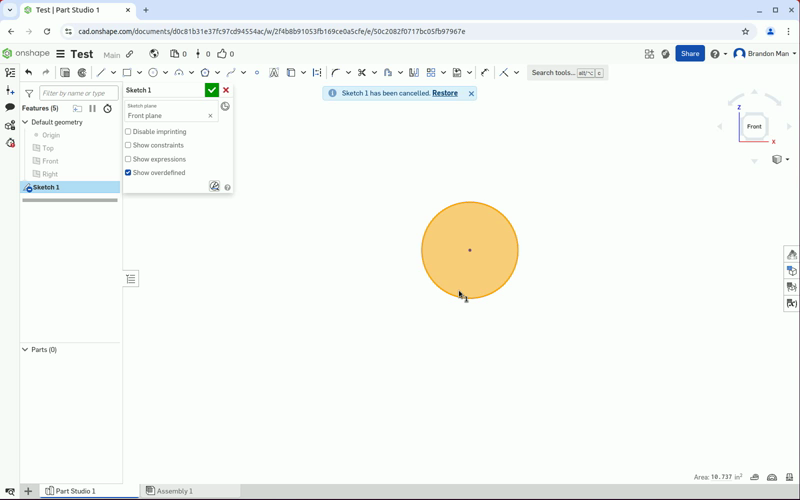
scroll(-6)
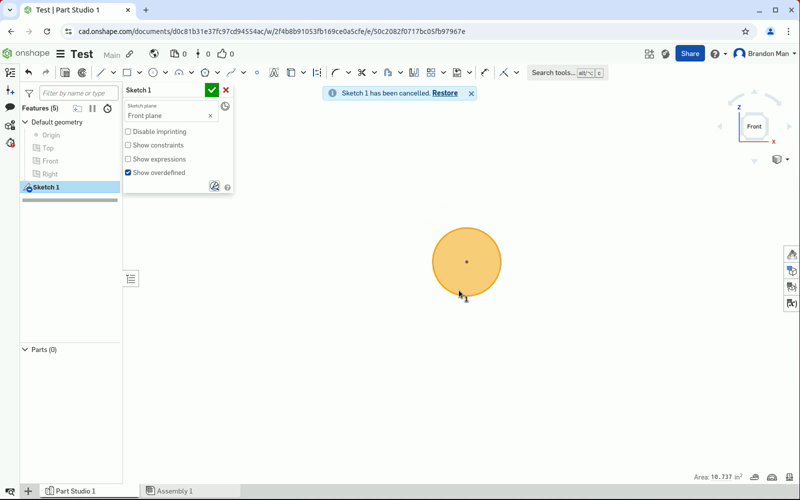
scroll(-6)
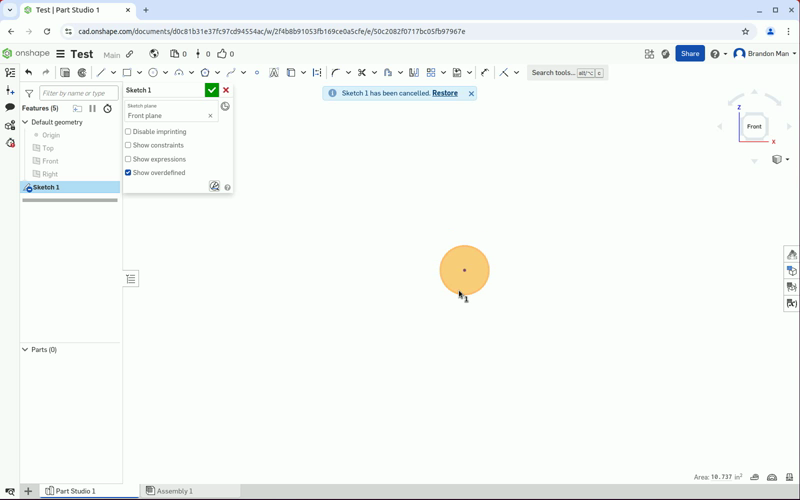
scroll(-6)
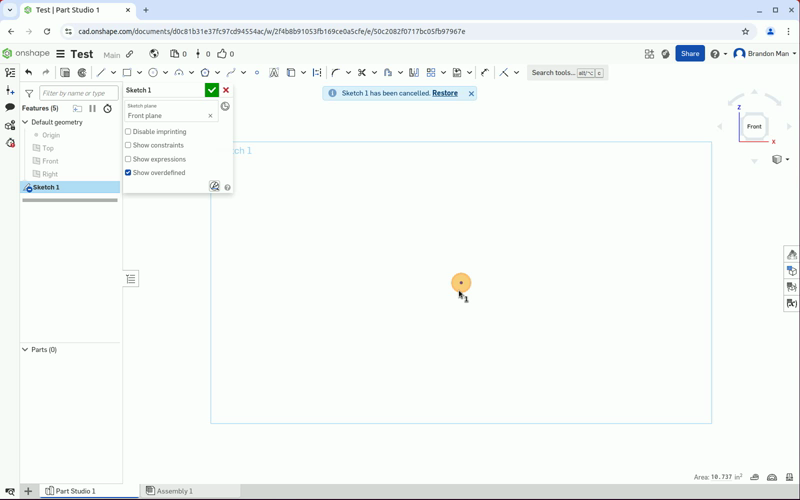
mouse_move(73, 352)
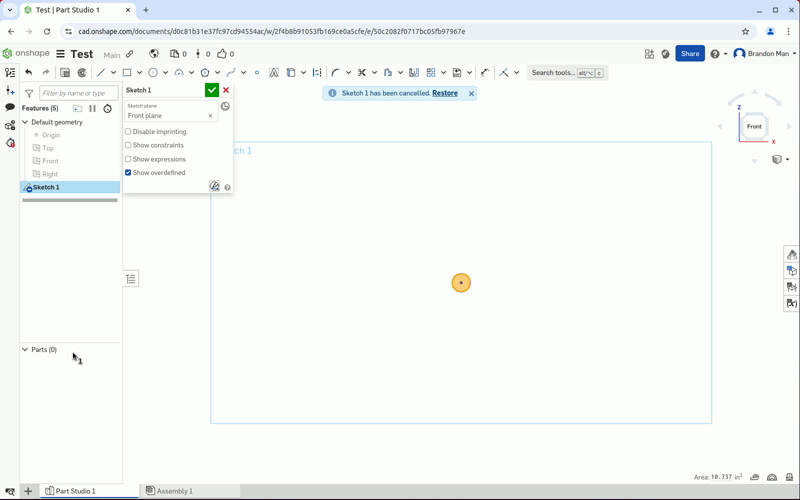
key(shift+y)
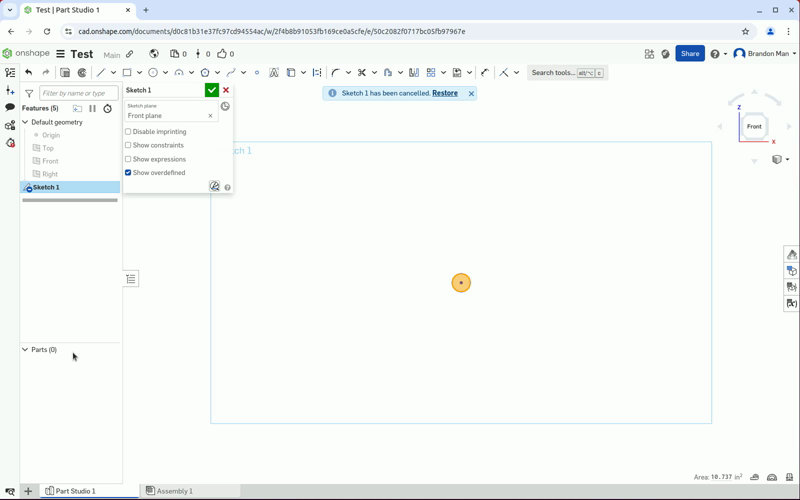
key(shift+e)
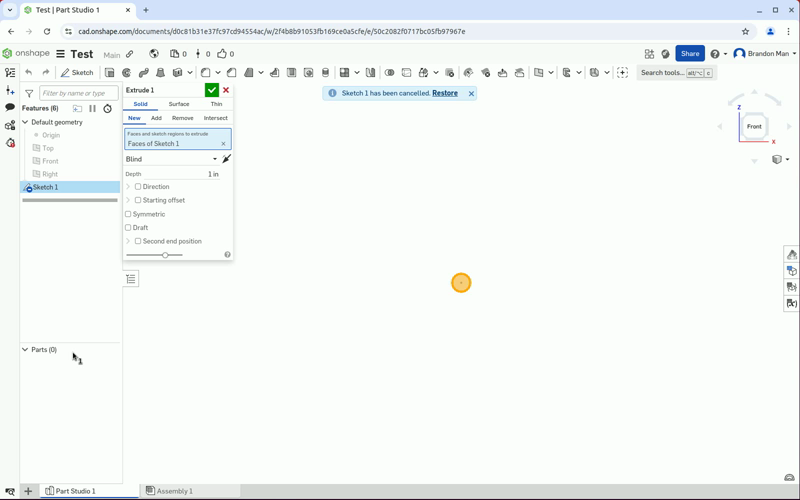
mouse_move(143, 106)
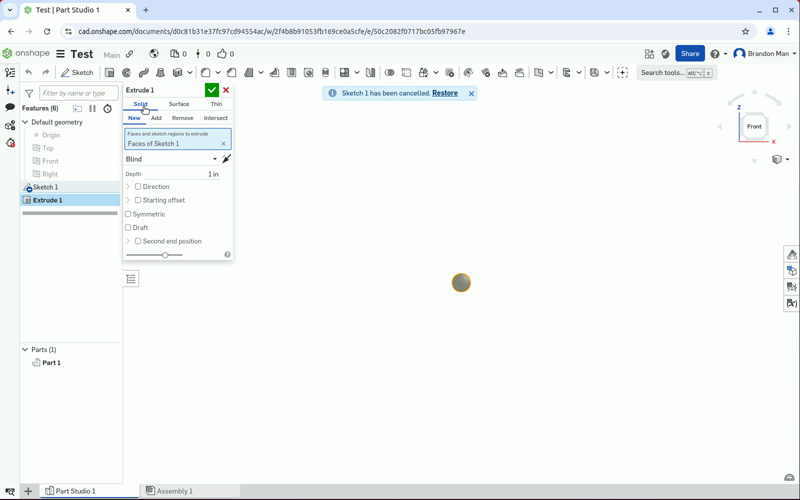
click(143, 106)
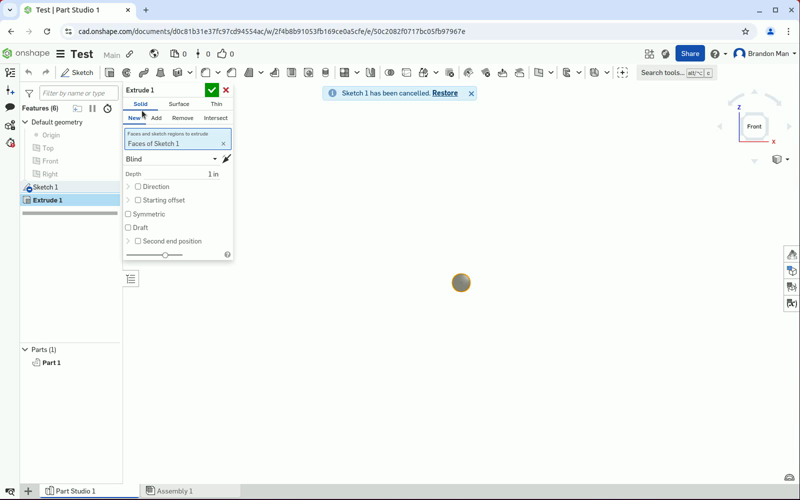
mouse_move(137, 120)
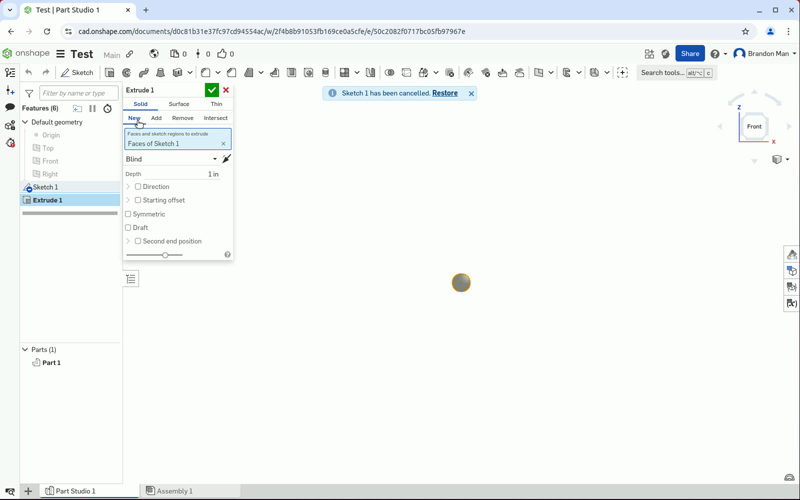
click(137, 120)
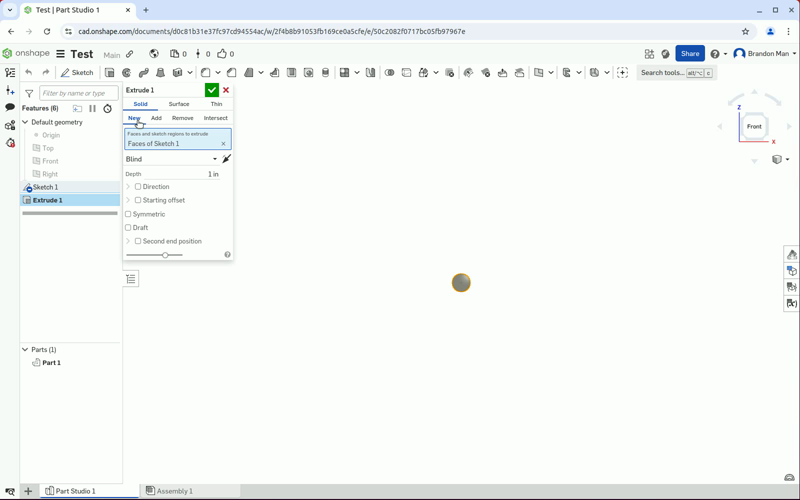
key(tab, 4)
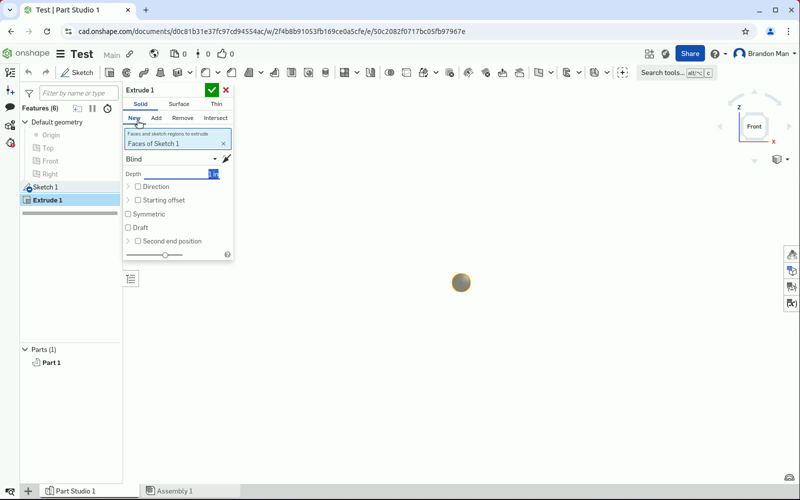
text(23.108)
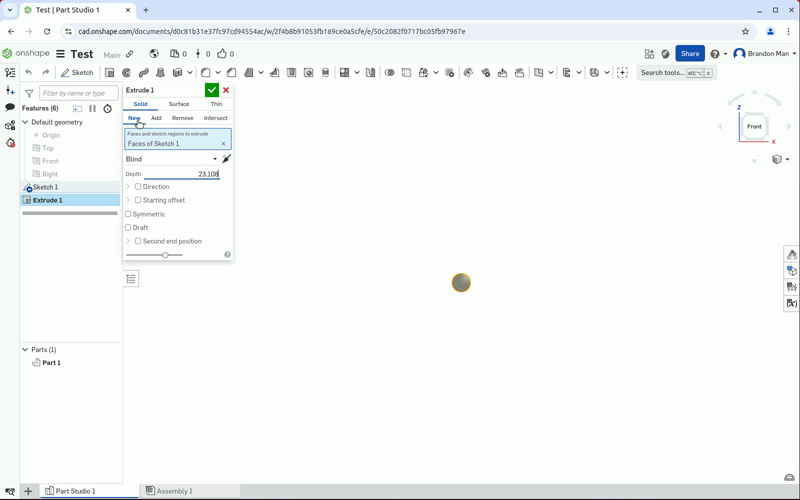
key(enter)
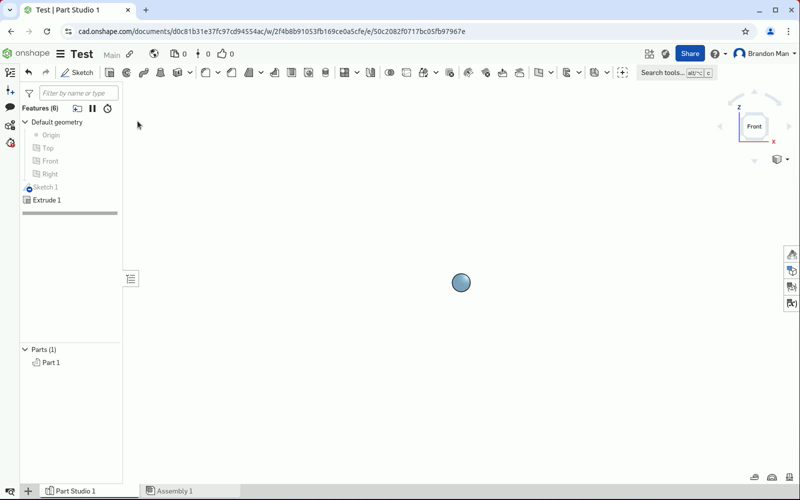
key(shift+h)
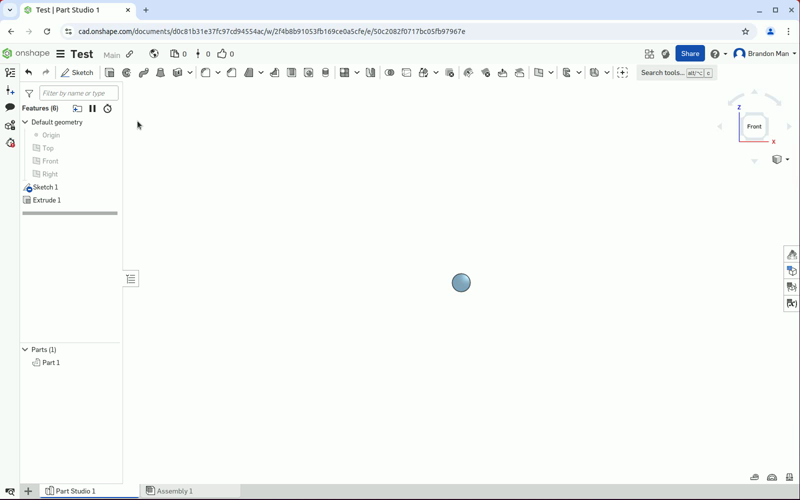
key(shift+h)
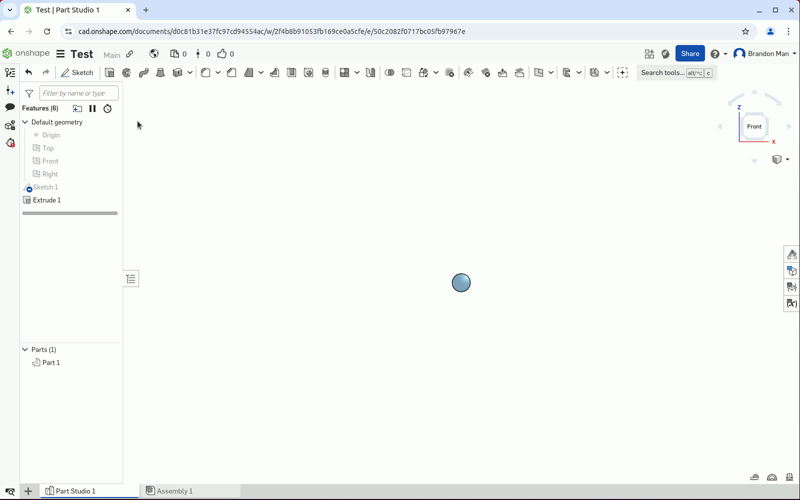
mouse_move(73, 189)
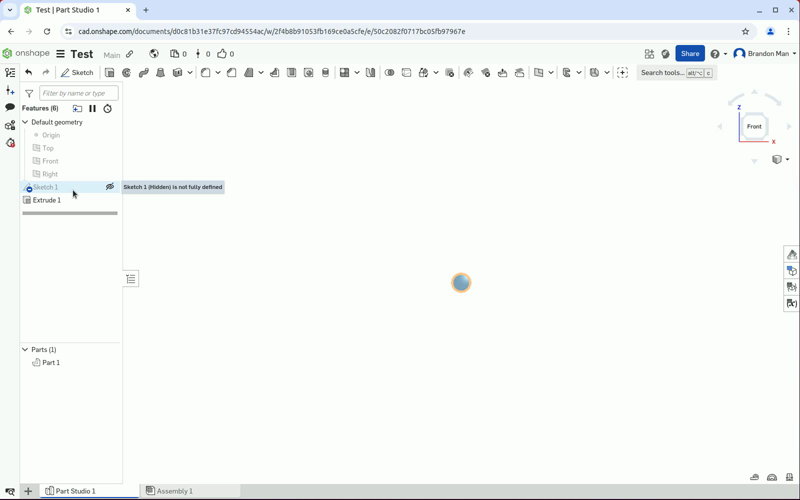
click(73, 189)
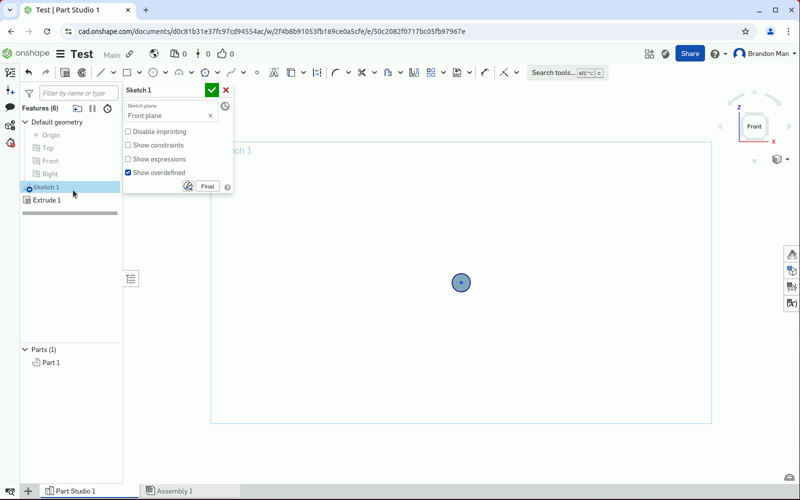
mouse_move(229, 92)
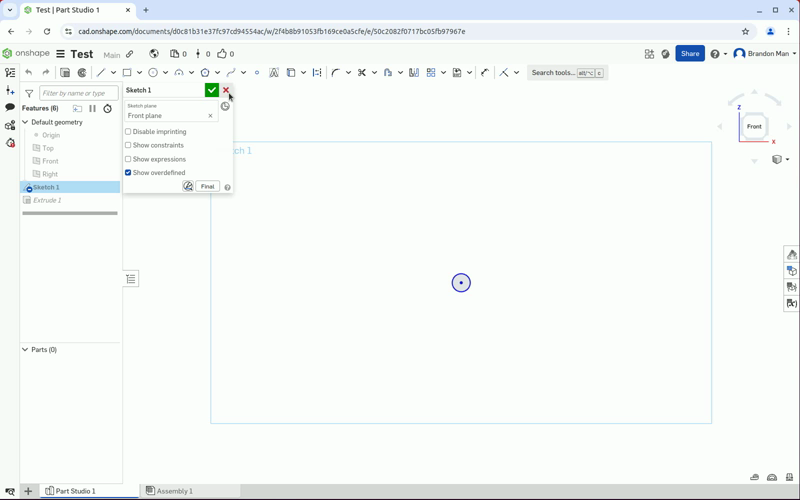
click(229, 92)
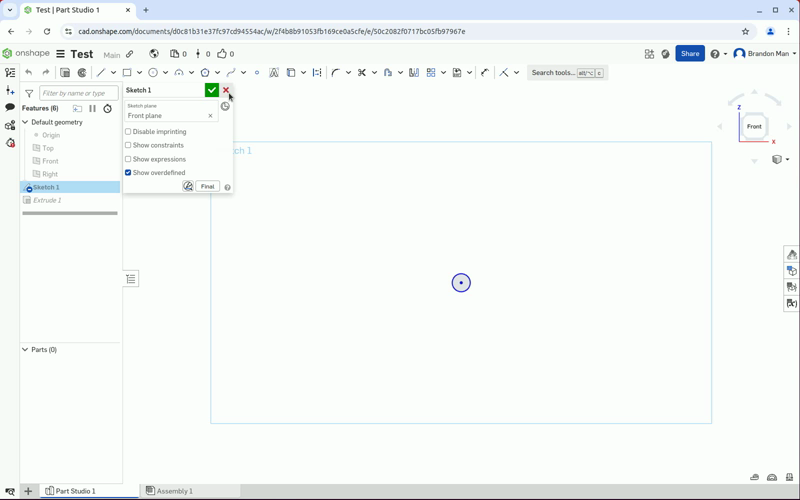
key(shift+s)
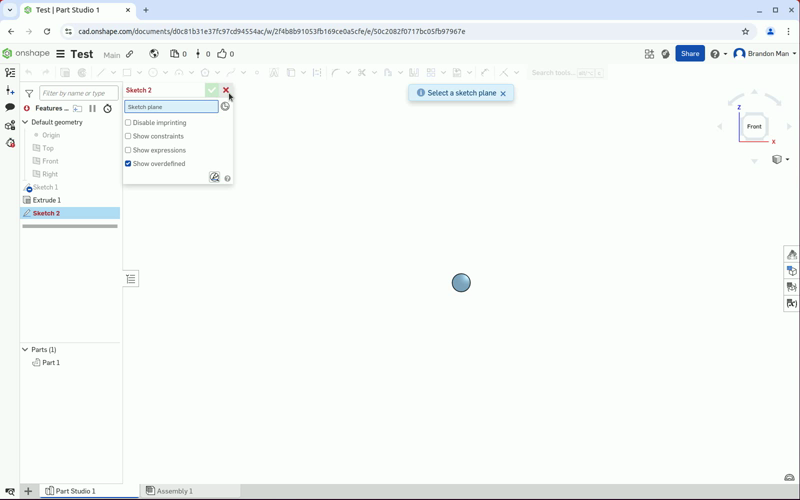
mouse_move(73, 163)
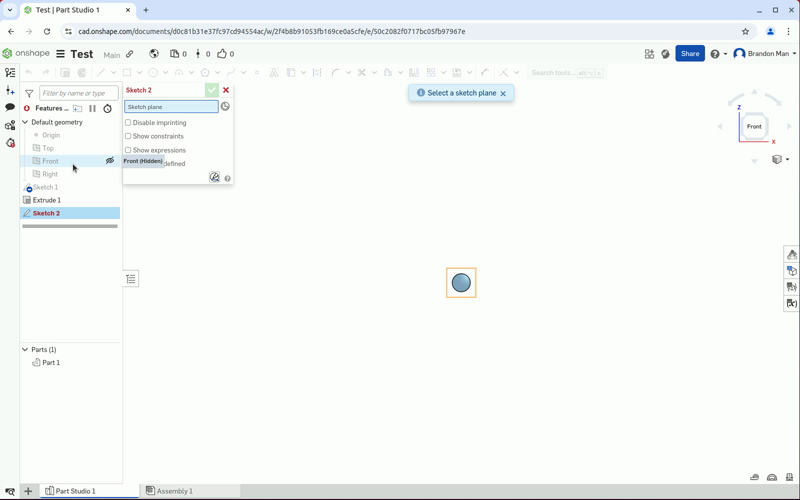
click(73, 163)
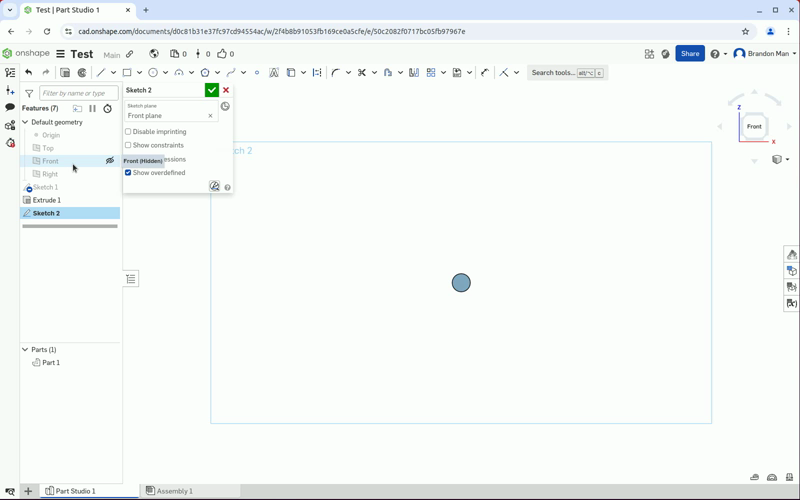
mouse_move(73, 352)
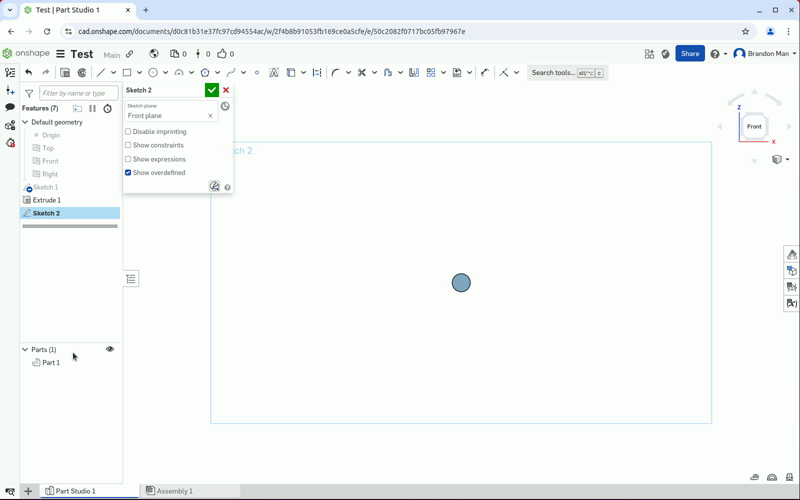
key(y)
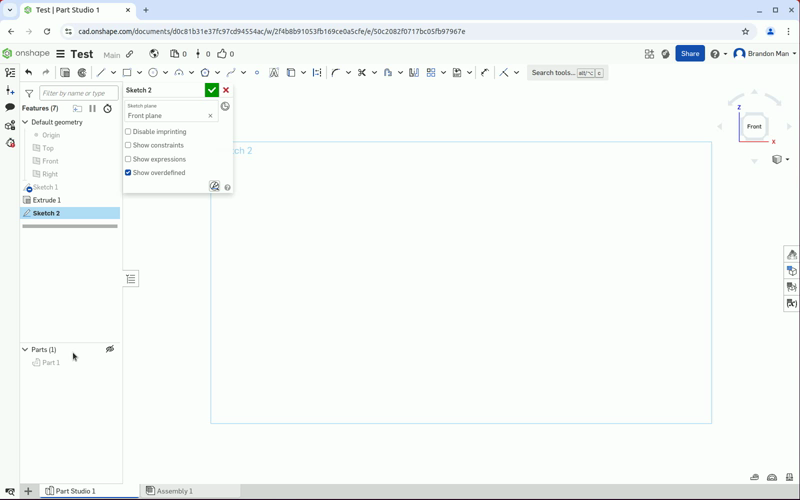
key(c)
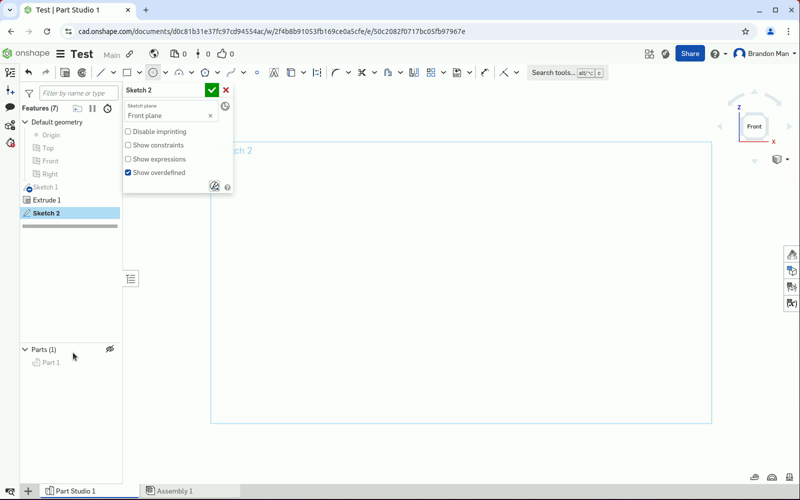
key_down(shift)
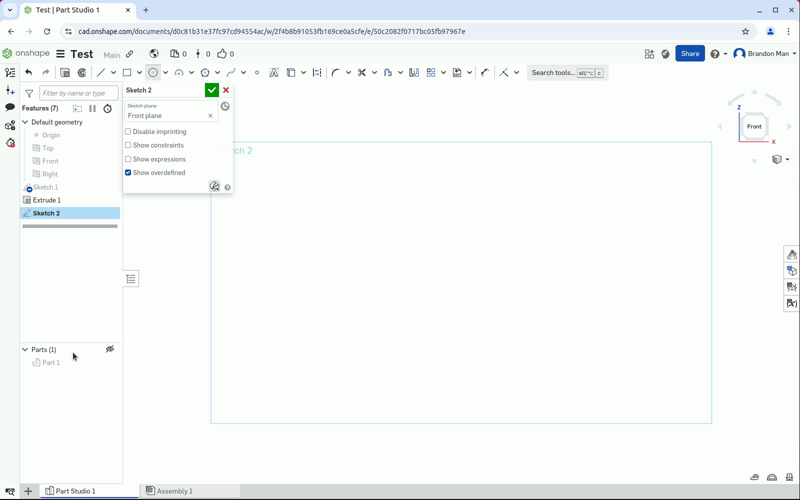
mouse_move(461, 282)
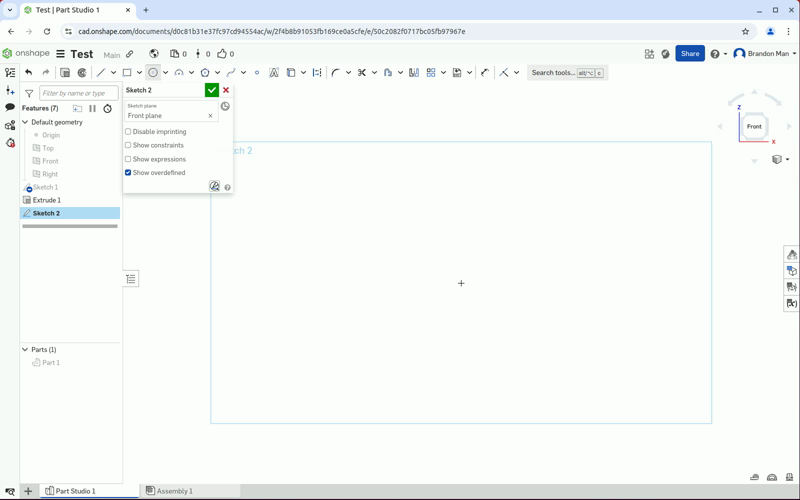
click(461, 282)
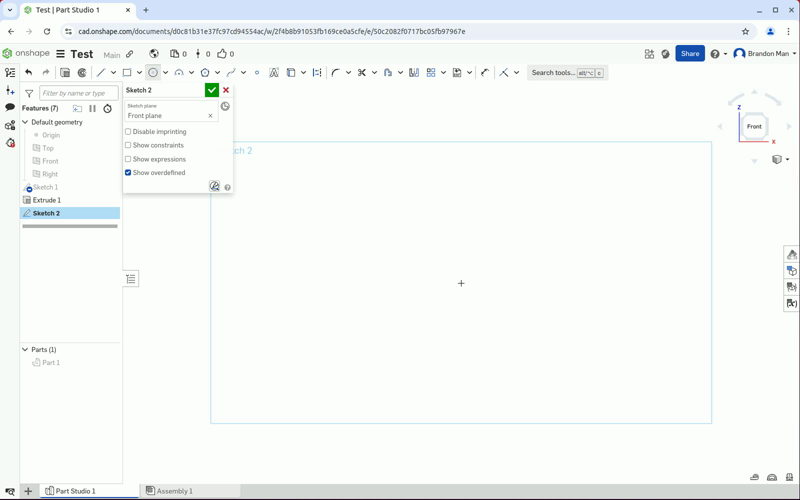
key_up(shift)
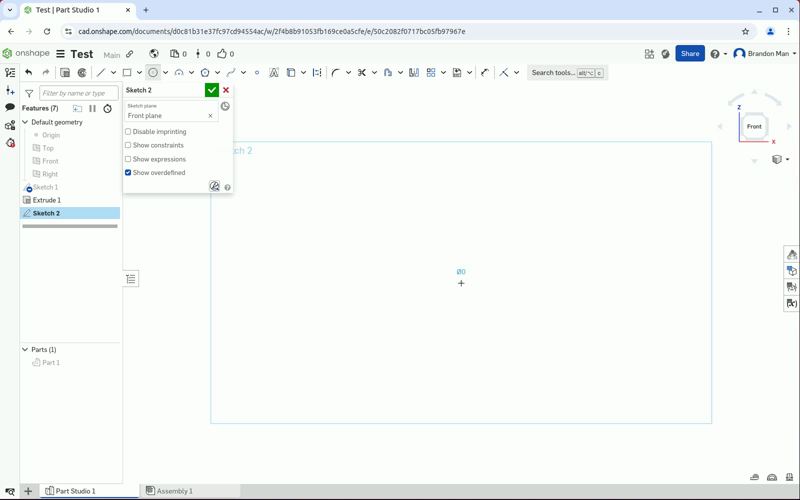
mouse_move(477, 282)
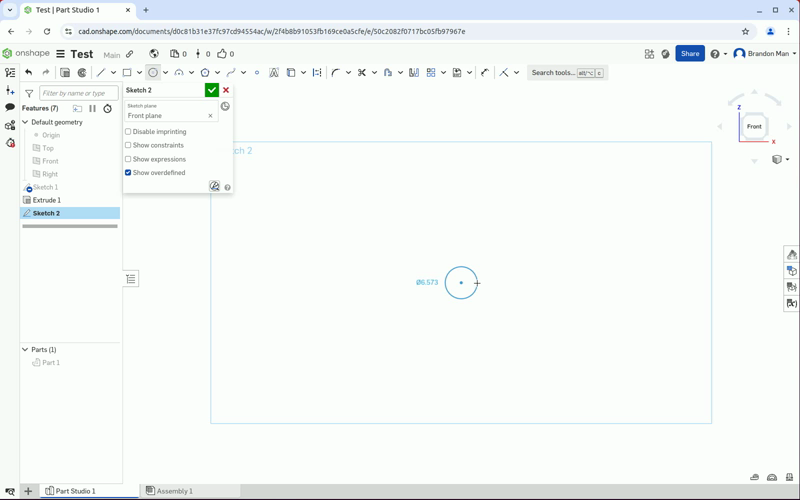
click(477, 282)
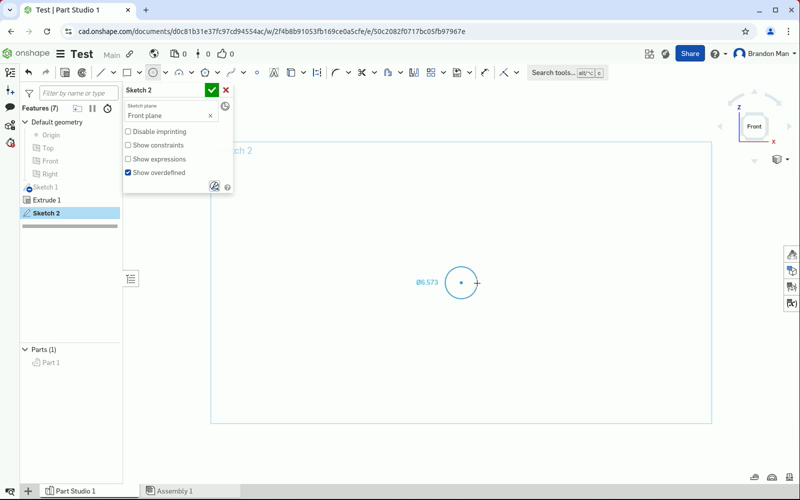
key(esc)
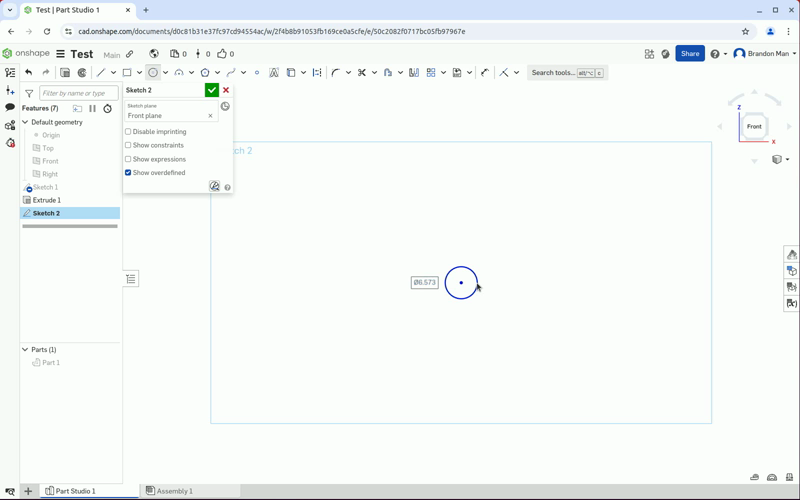
key(c)
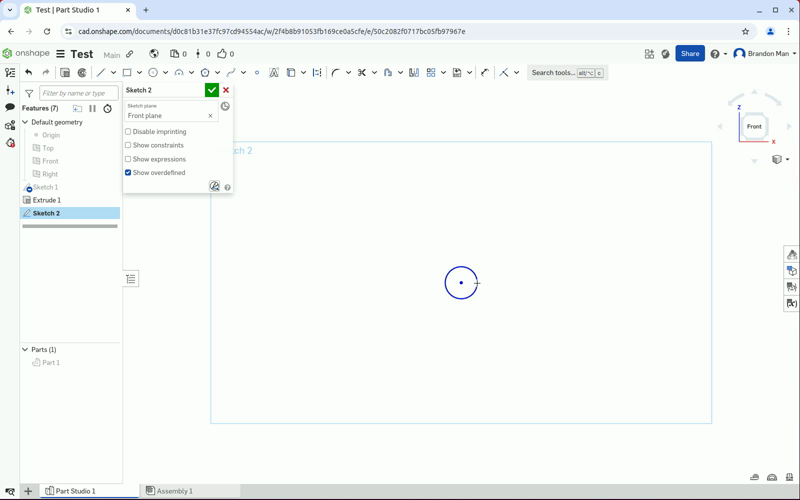
key_down(shift)
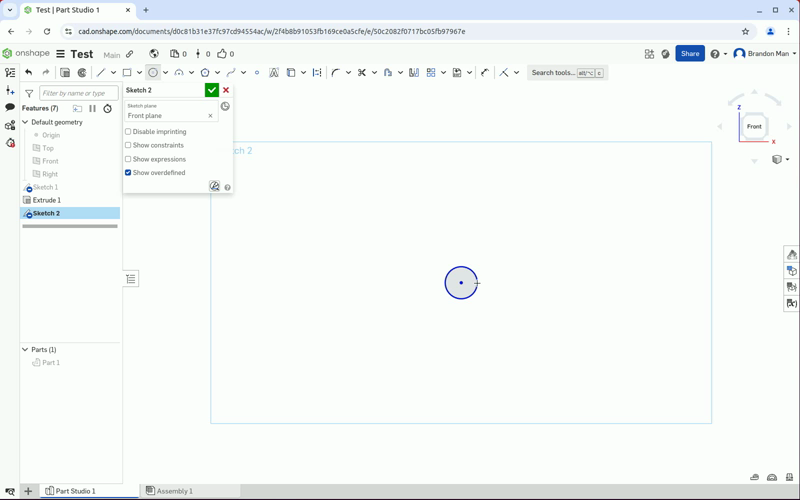
mouse_move(461, 282)
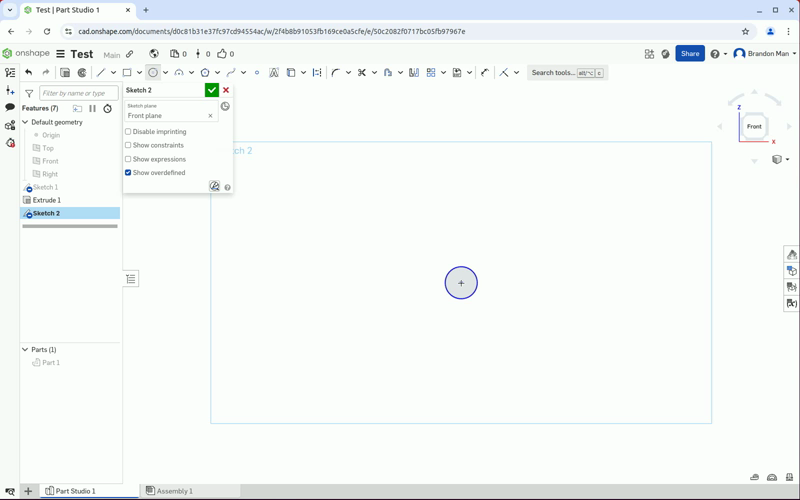
click(461, 282)
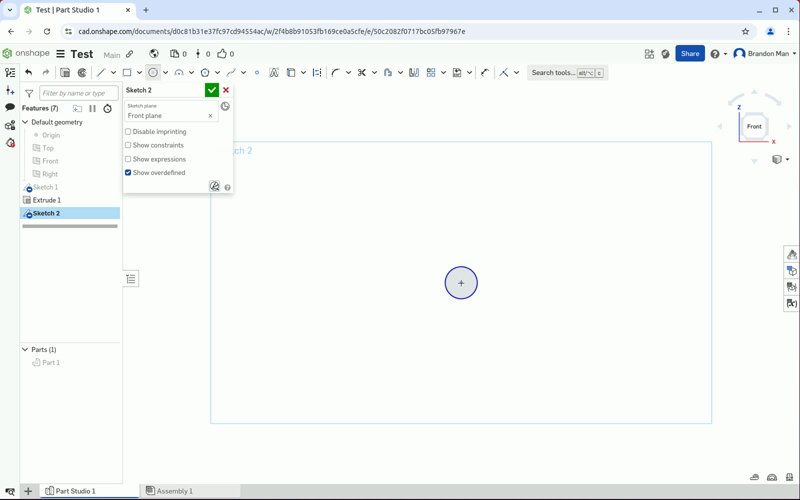
key_up(shift)
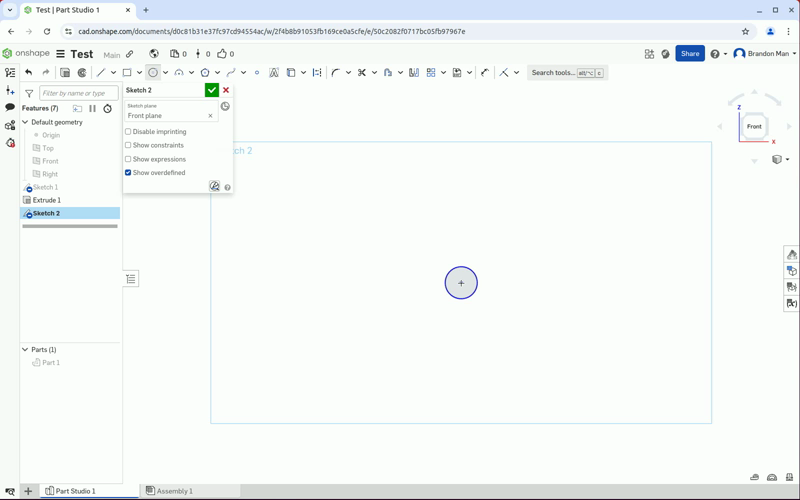
mouse_move(470, 282)
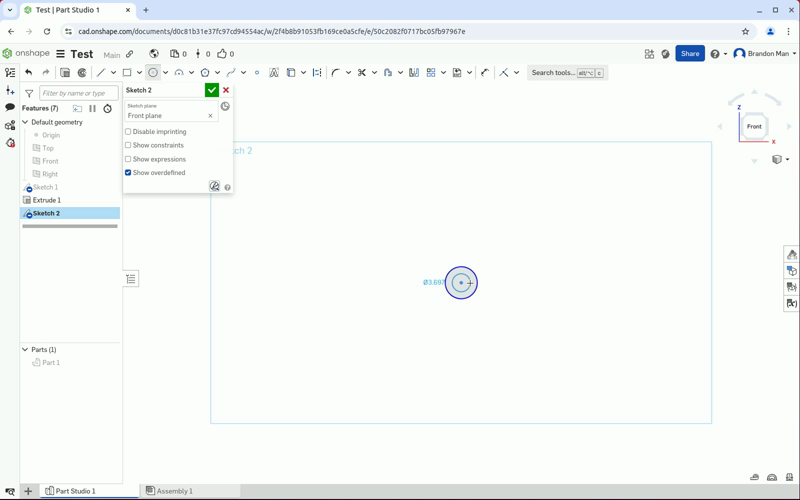
click(470, 282)
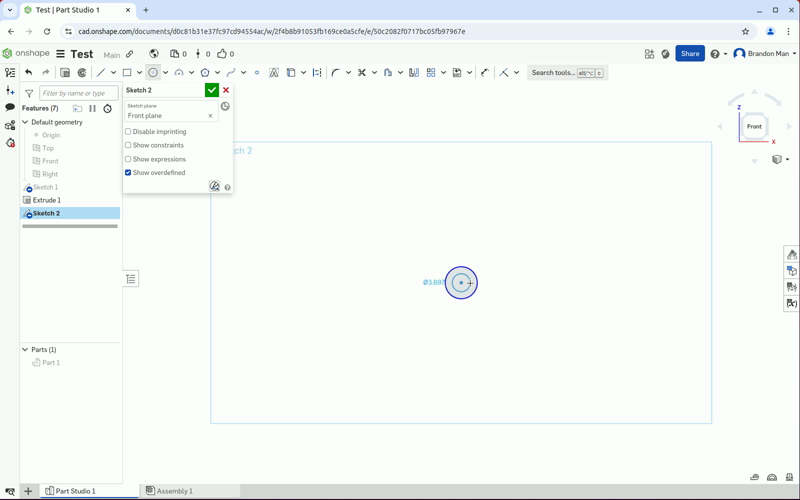
key(esc)
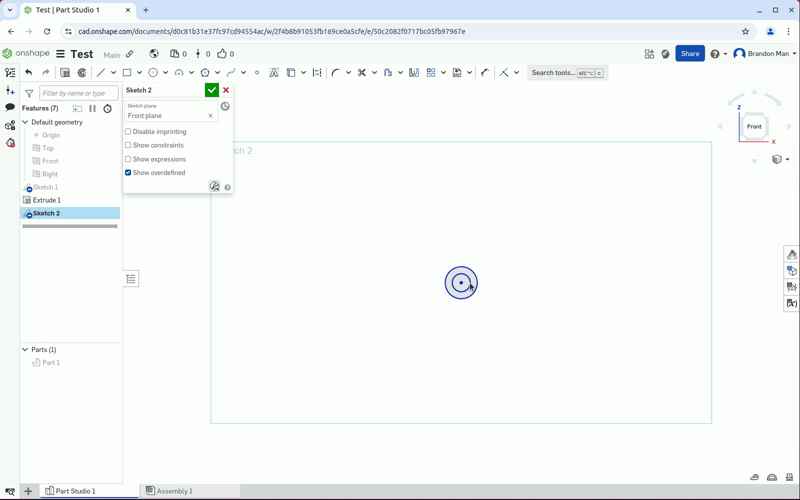
mouse_move(461, 296)
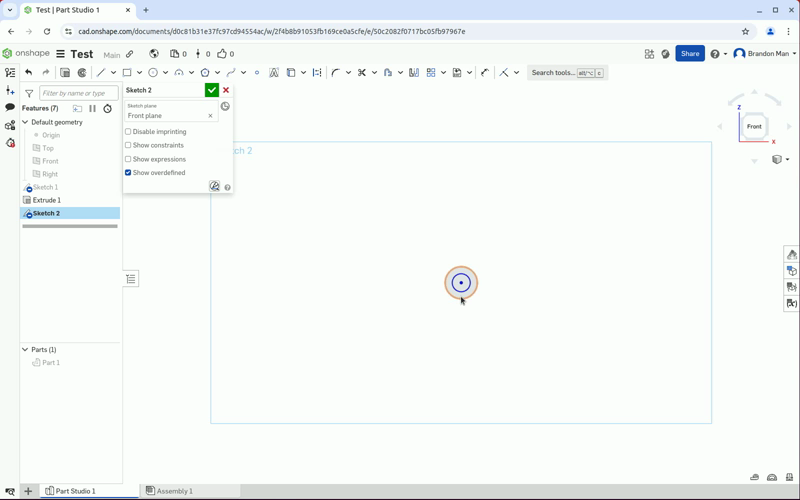
scroll(6)
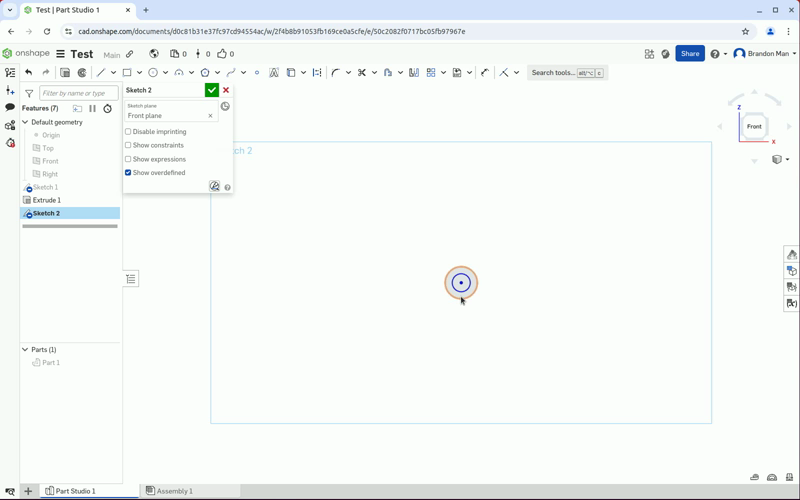
scroll(6)
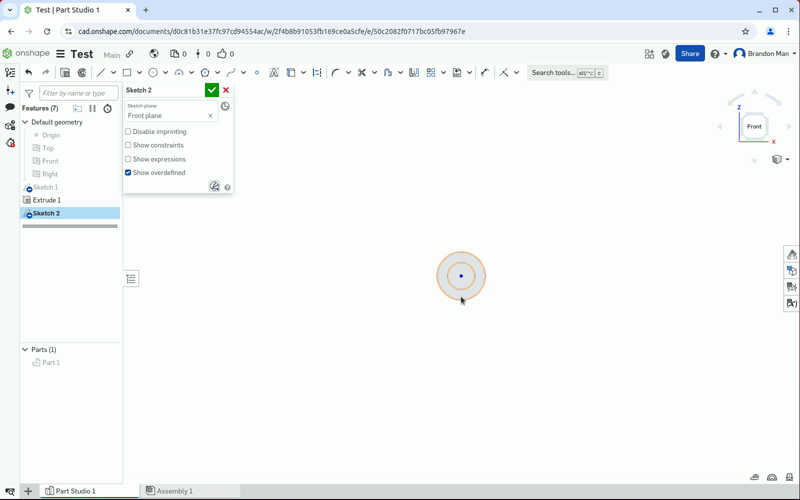
scroll(6)
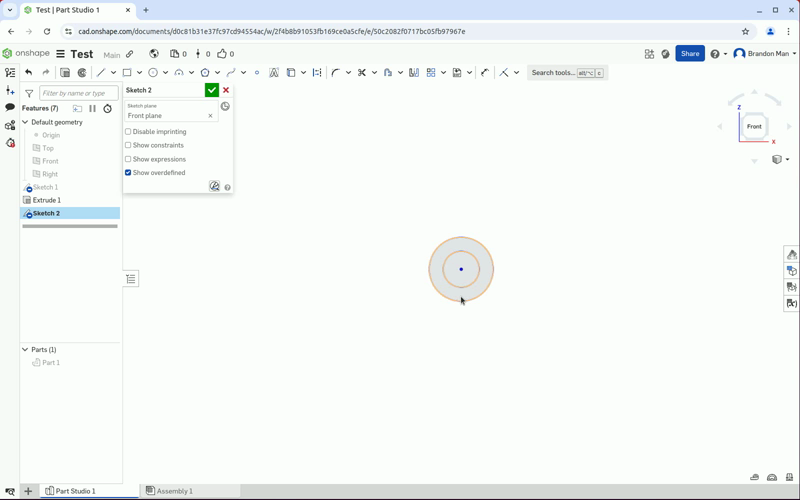
scroll(6)
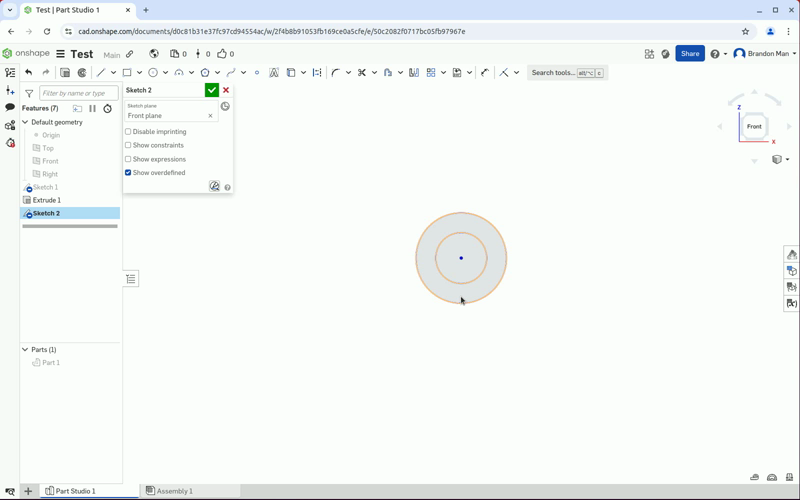
scroll(6)
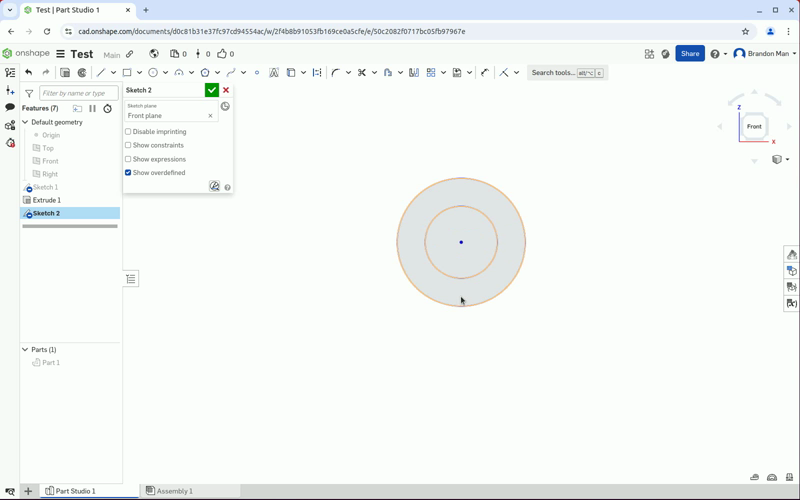
scroll(6)
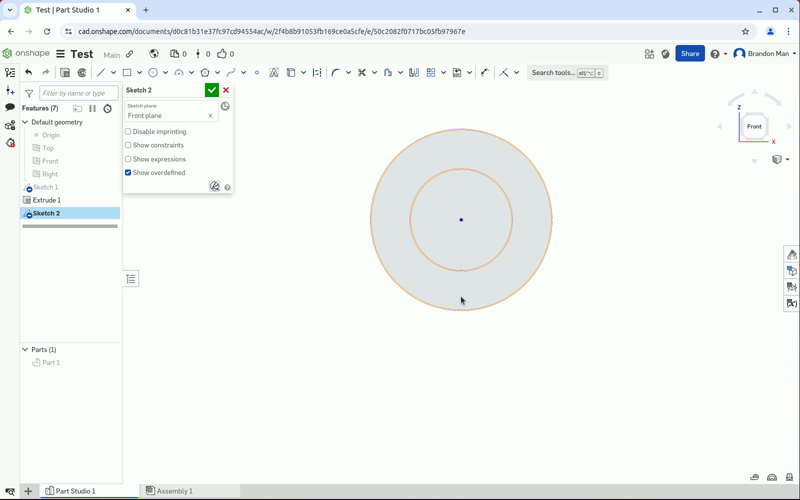
scroll(6)
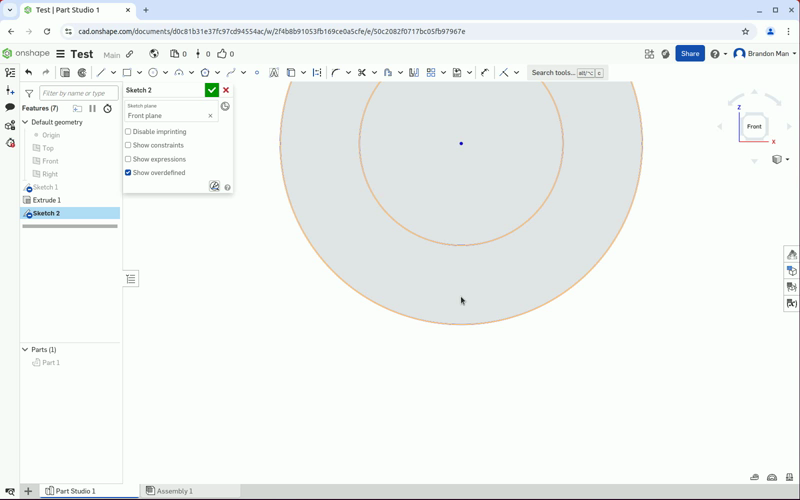
click(461, 296)
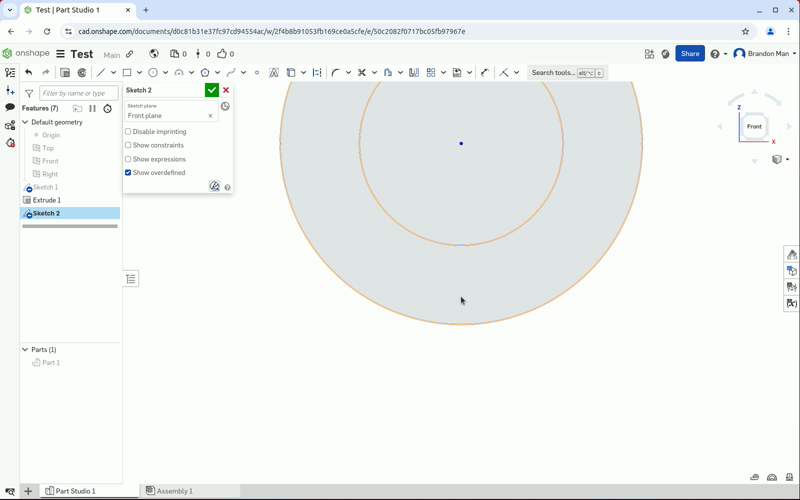
scroll(-6)
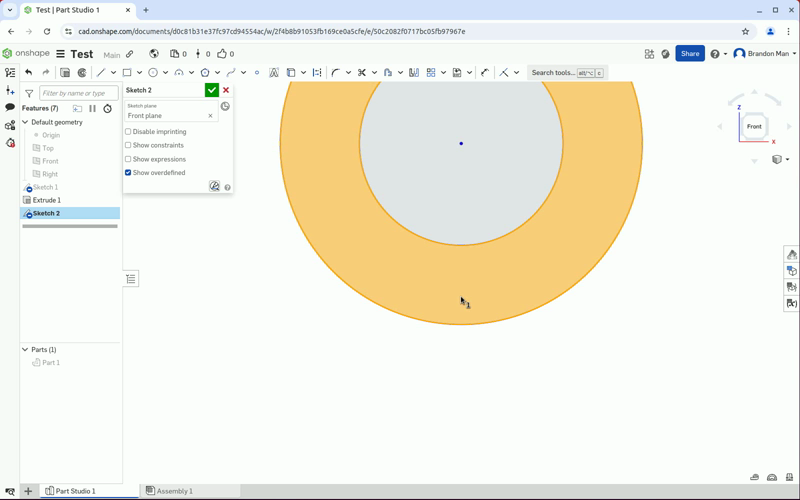
scroll(-6)
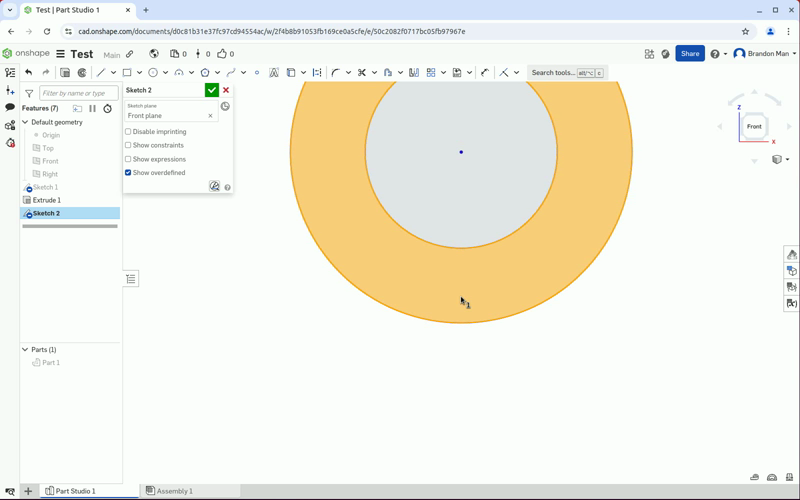
scroll(-6)
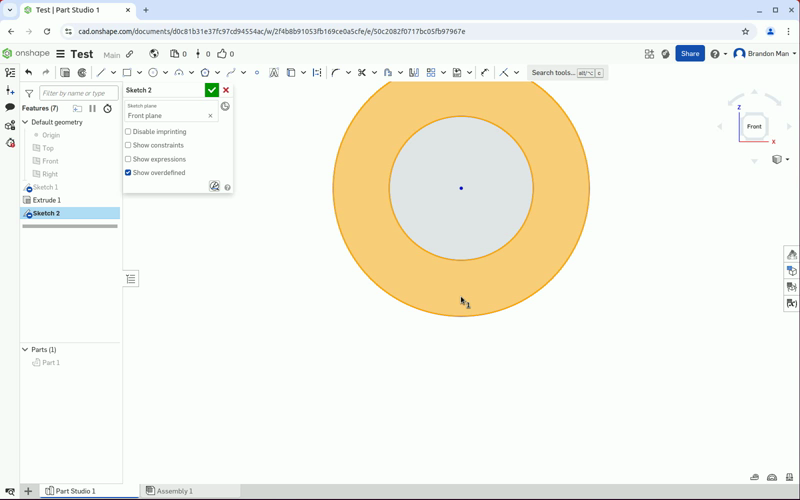
scroll(-6)
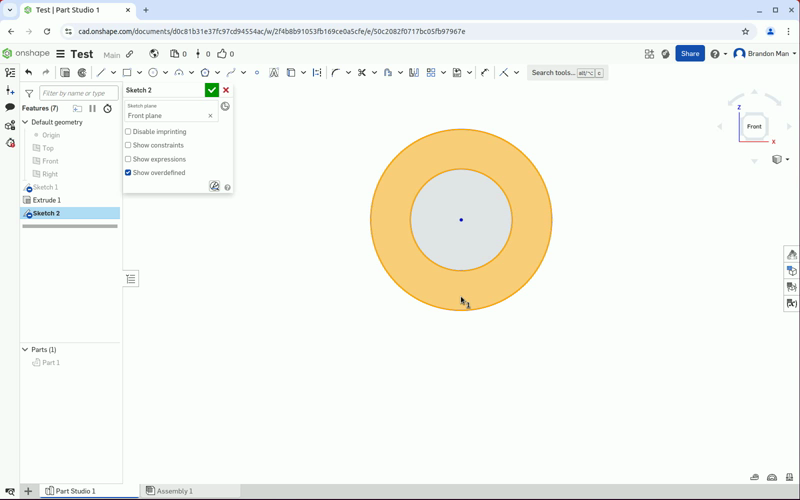
scroll(-6)
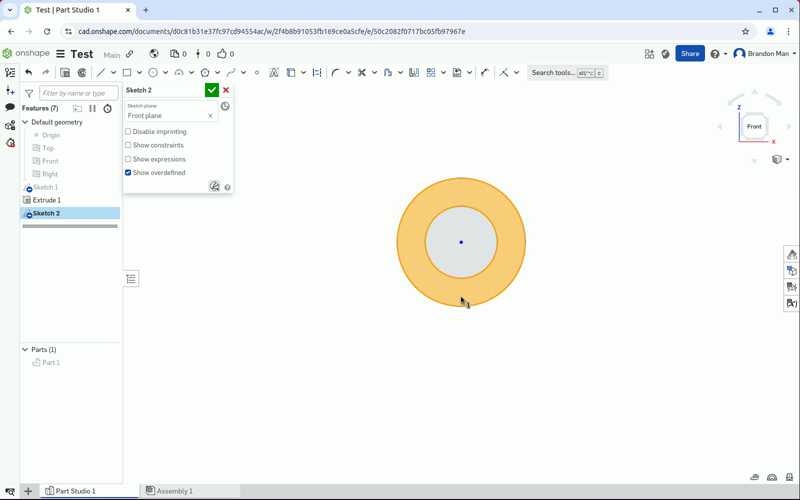
scroll(-6)
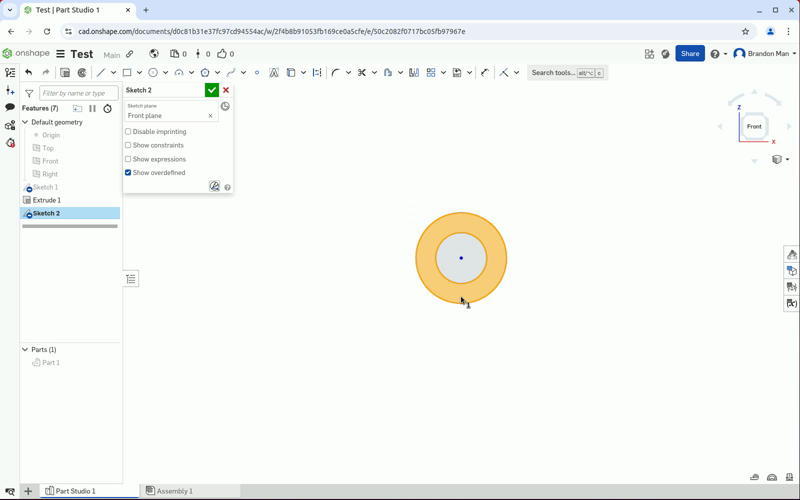
scroll(-6)
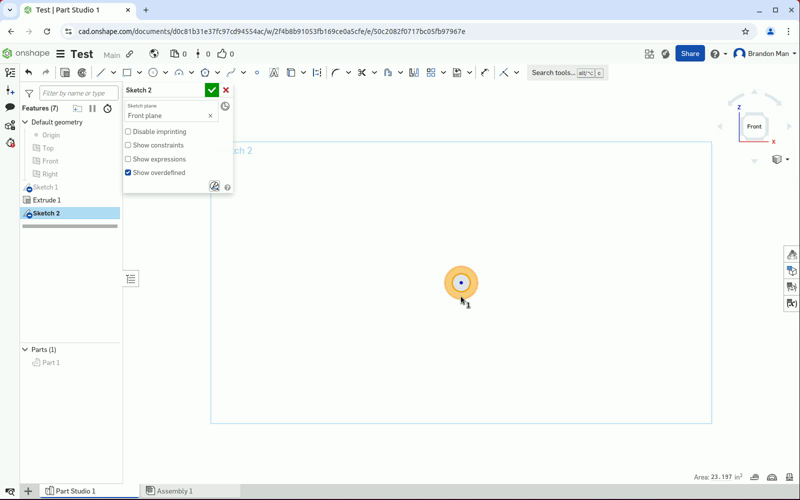
mouse_move(73, 352)
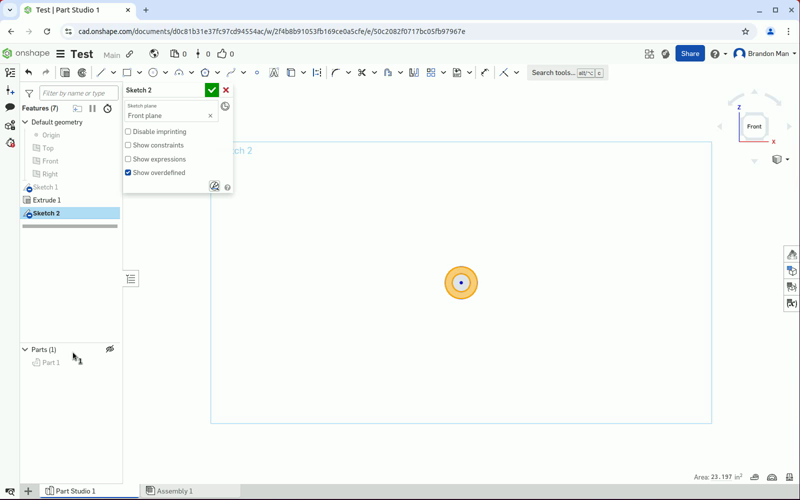
key(shift+y)
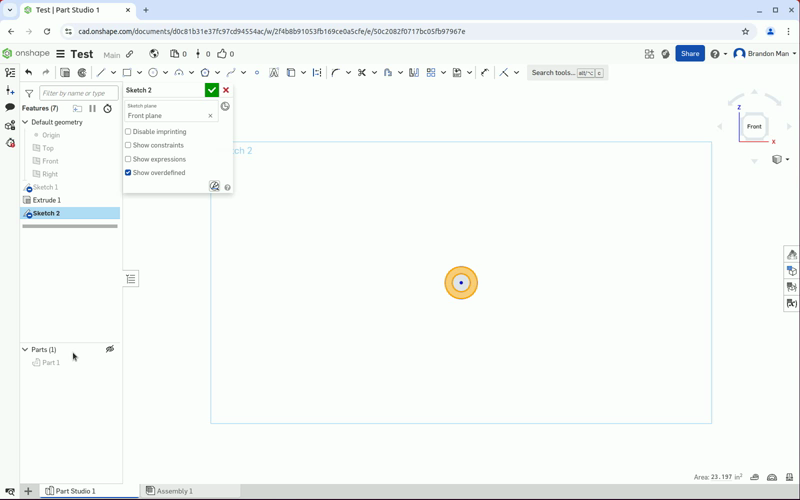
key(shift+e)
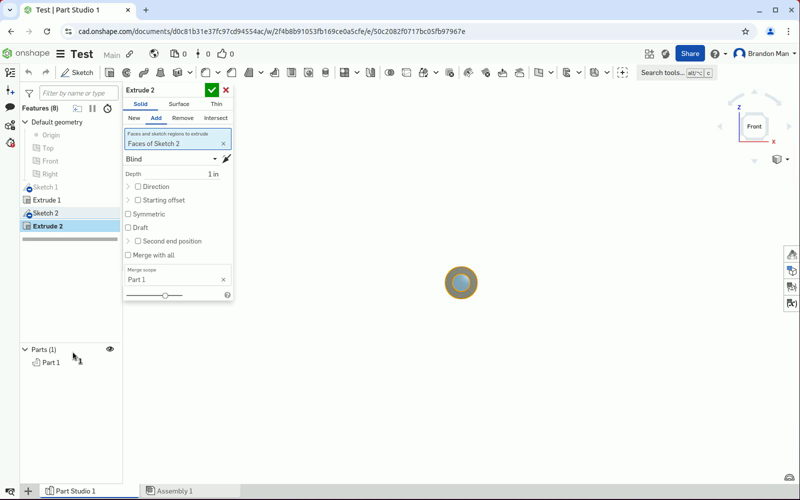
mouse_move(143, 106)
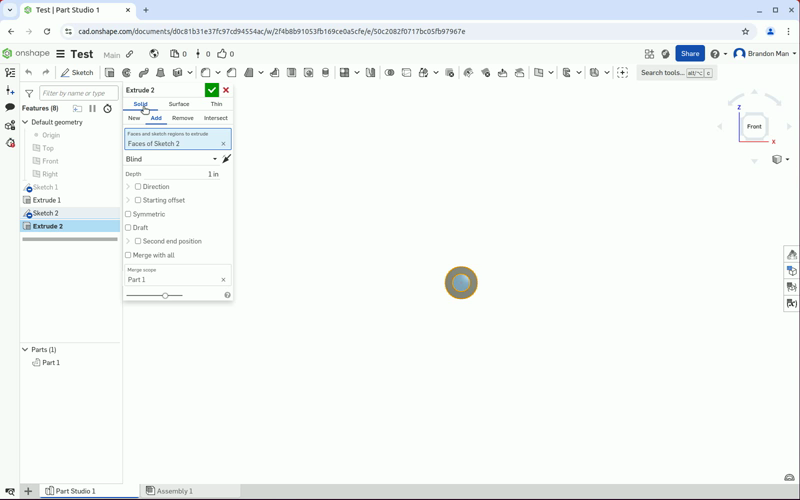
click(143, 106)
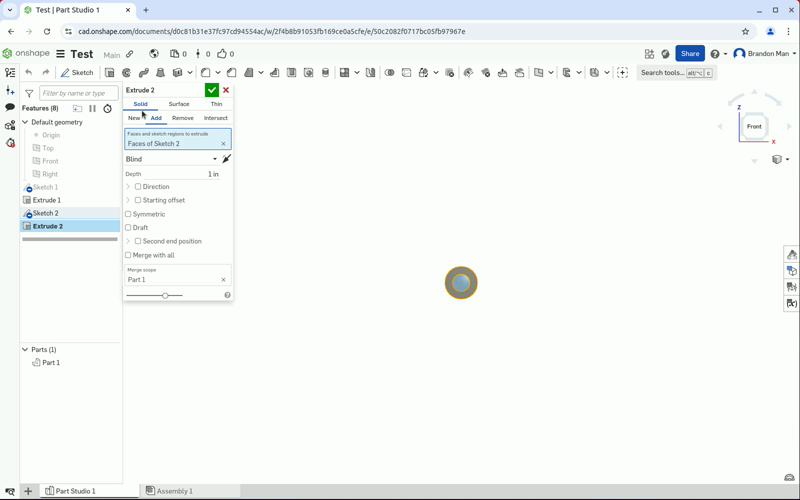
mouse_move(137, 120)
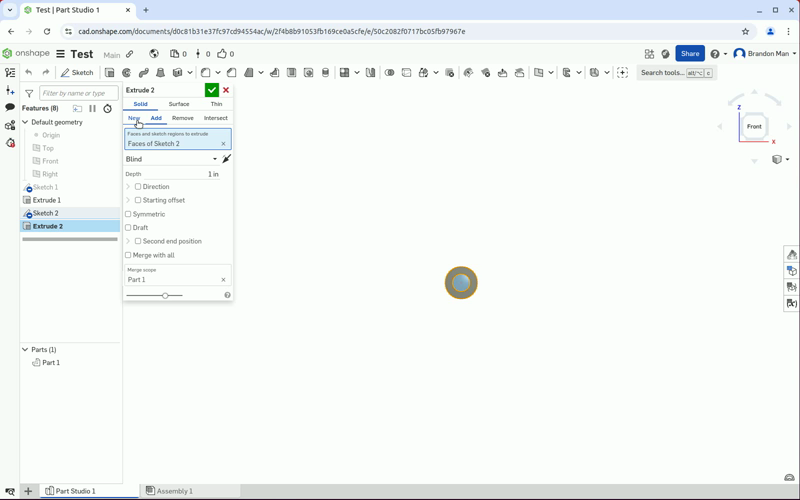
click(137, 120)
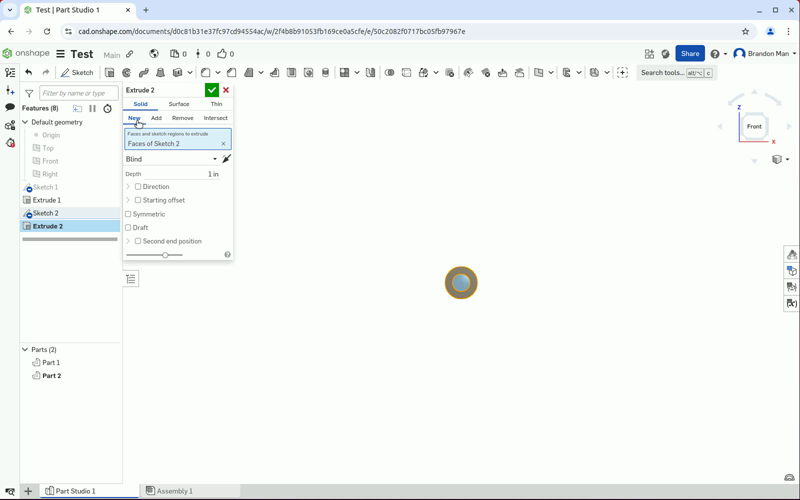
key(tab, 4)
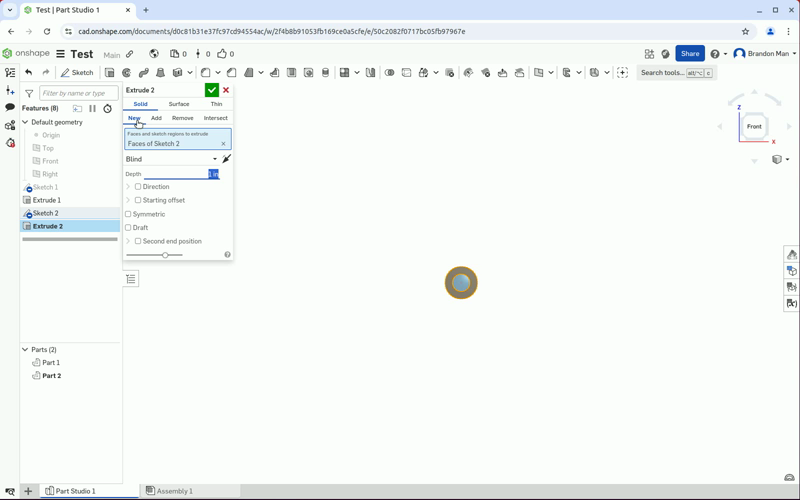
text(0.963)
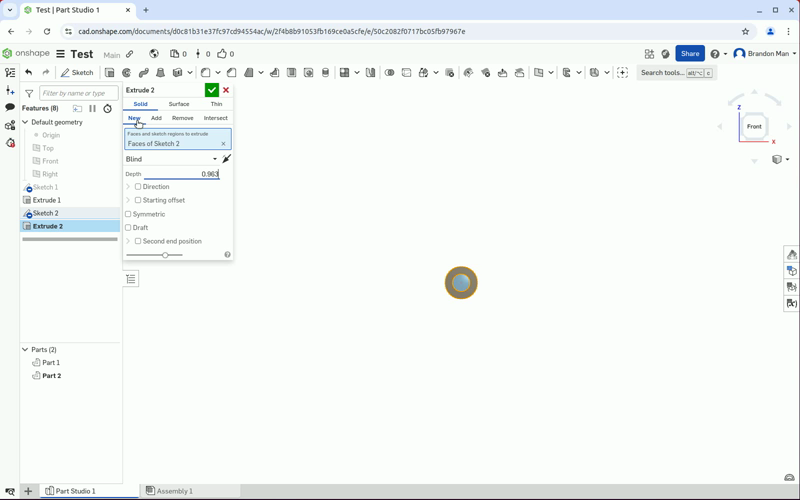
key(enter)
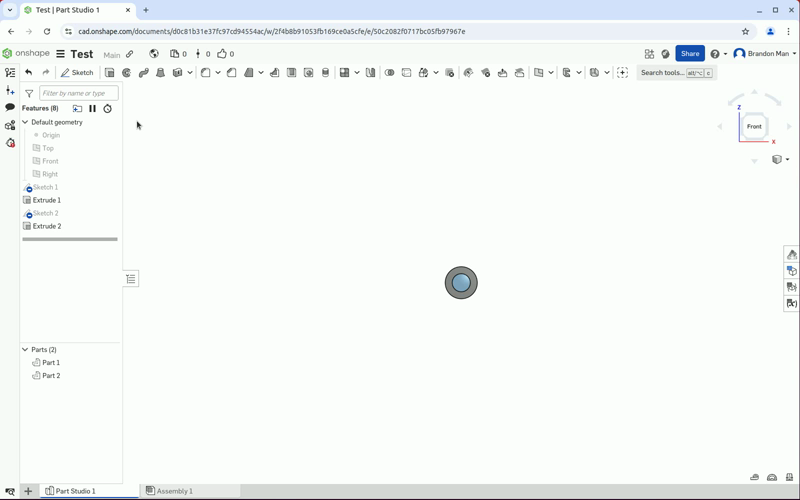
key(shift+h)
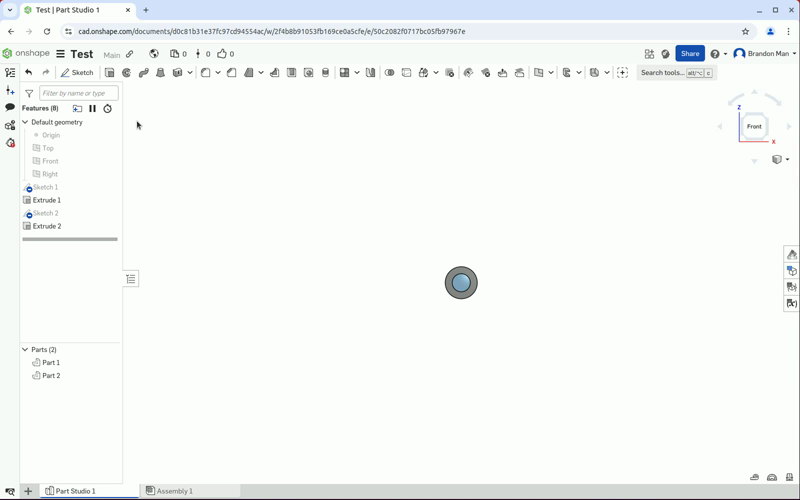
key(shift+h)
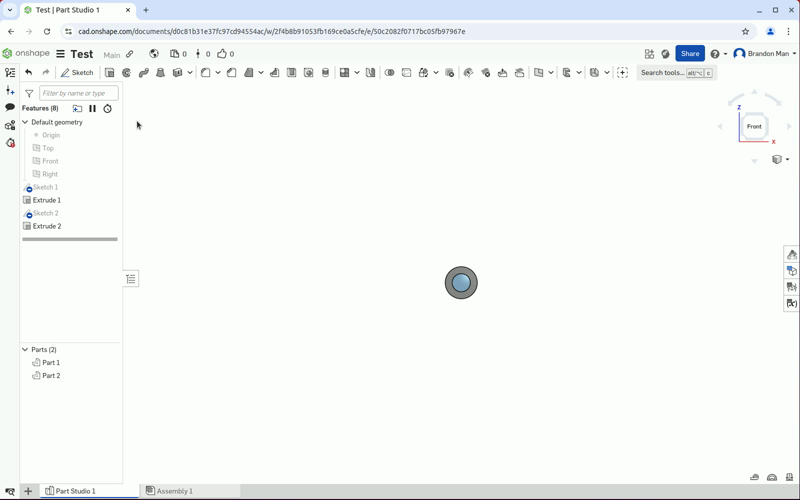
mouse_move(73, 189)
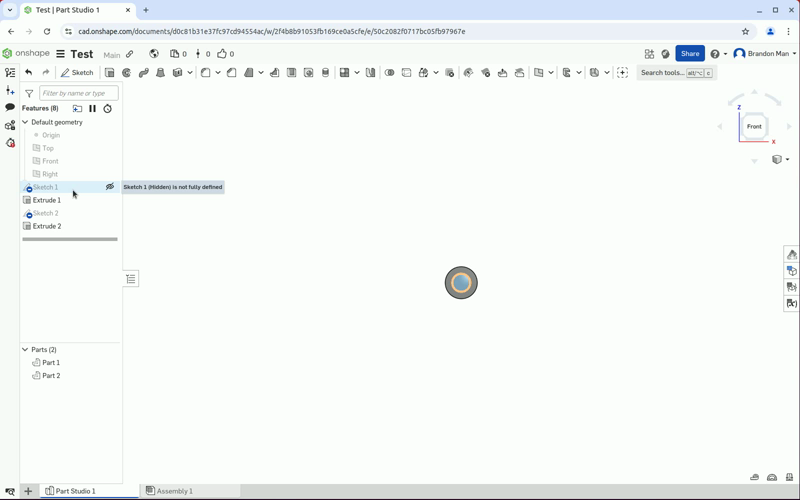
click(73, 189)
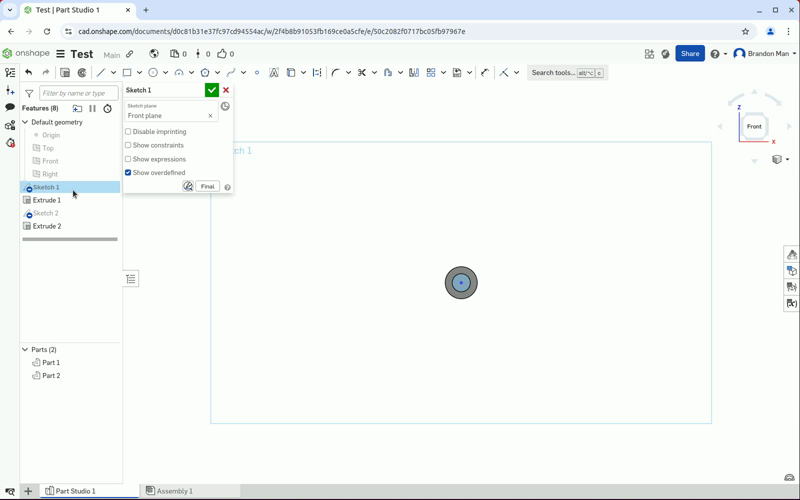
mouse_move(229, 92)
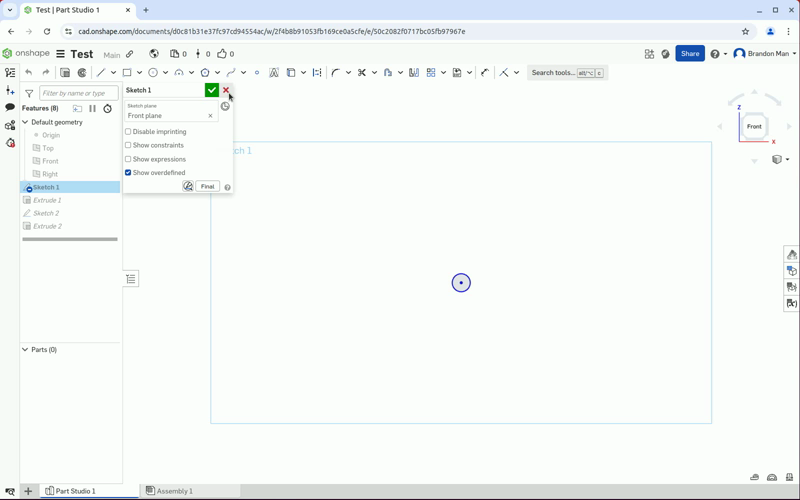
click(229, 92)
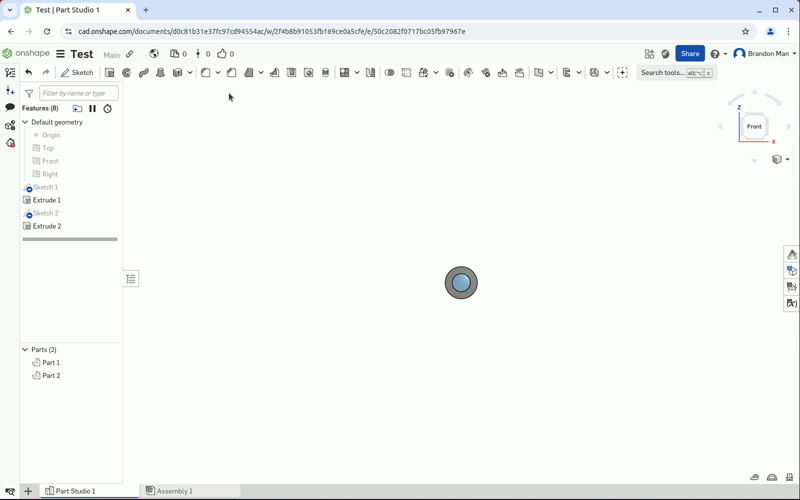
mouse_move(73, 352)
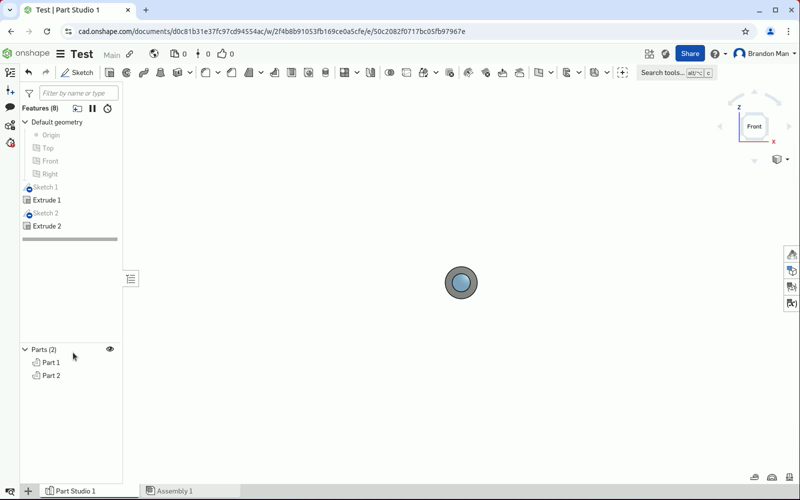
key(y)
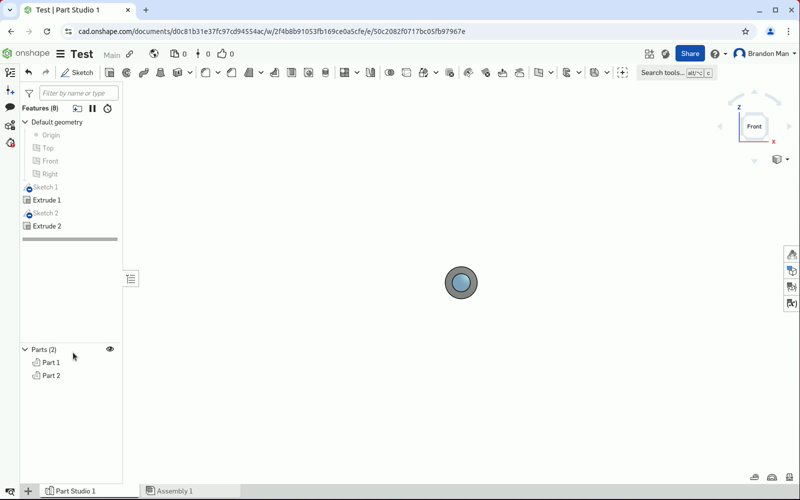
key(shift+p)
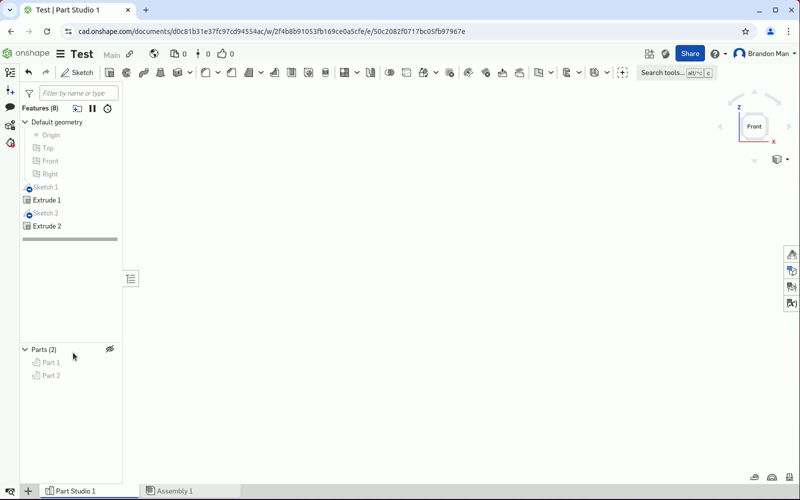
key(space)
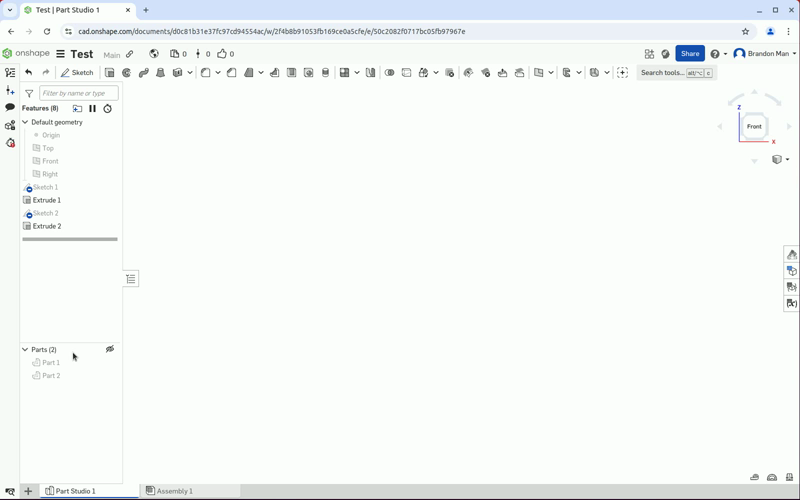
key_down(shift)
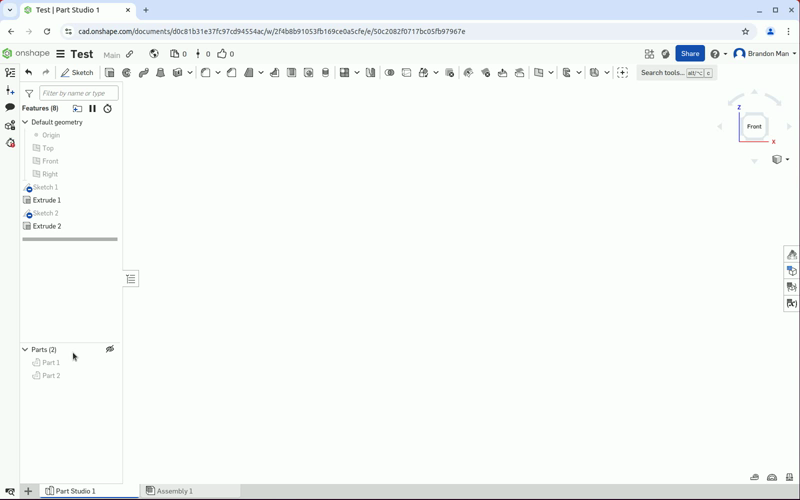
key(left)
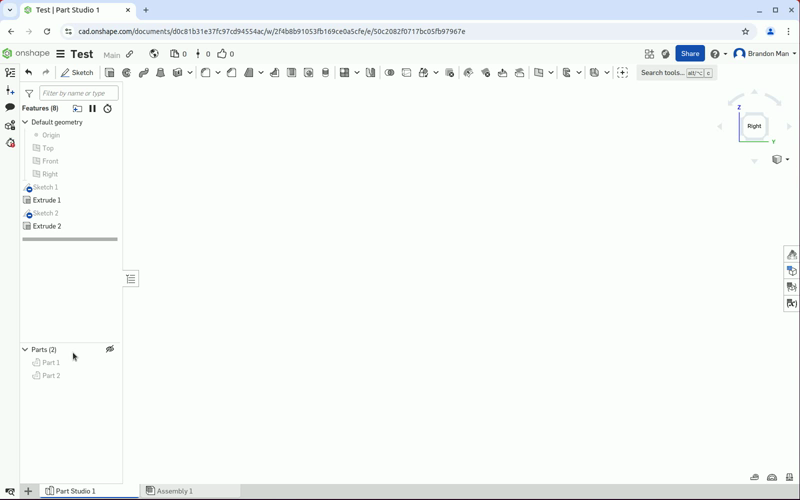
key_up(shift)
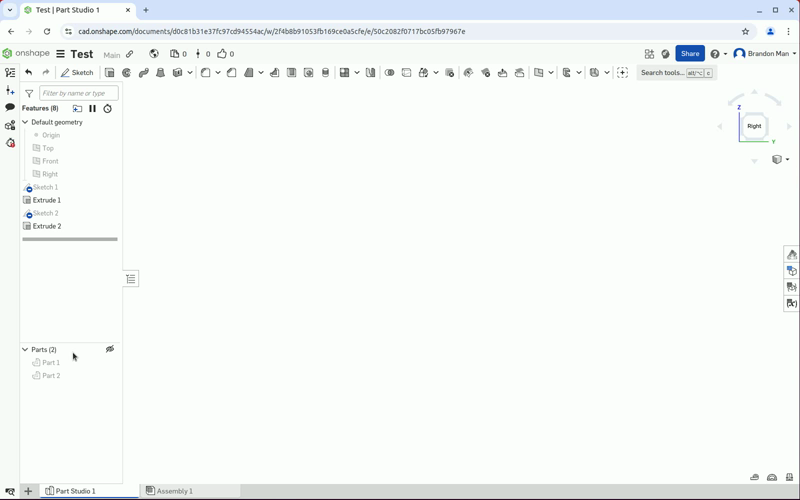
mouse_move(73, 352)
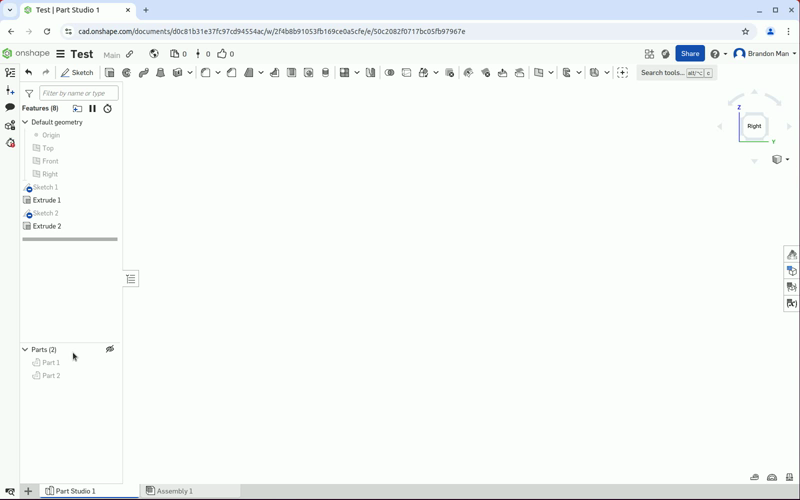
key(shift+y)
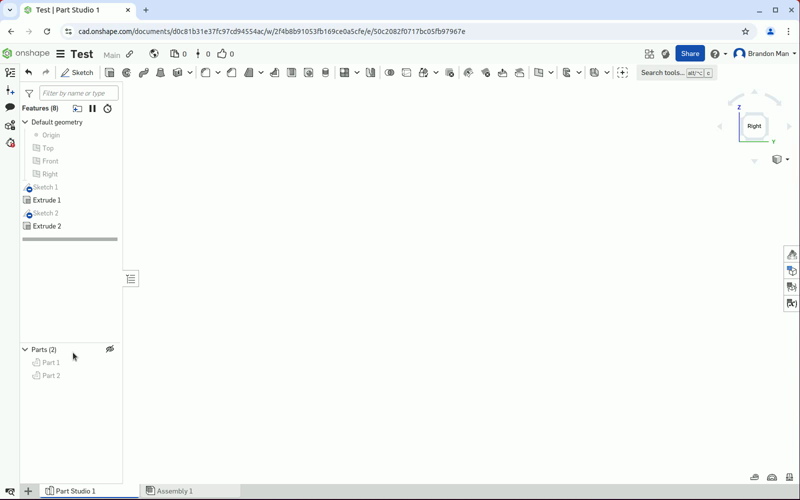
key(shift+s)
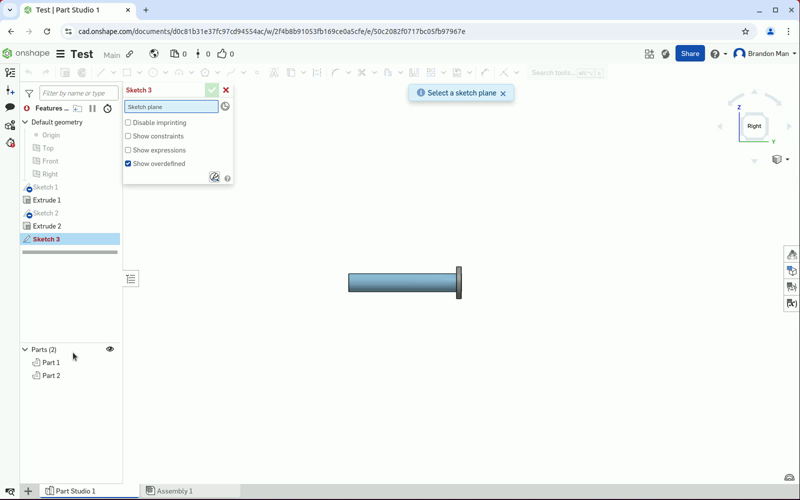
mouse_move(73, 176)
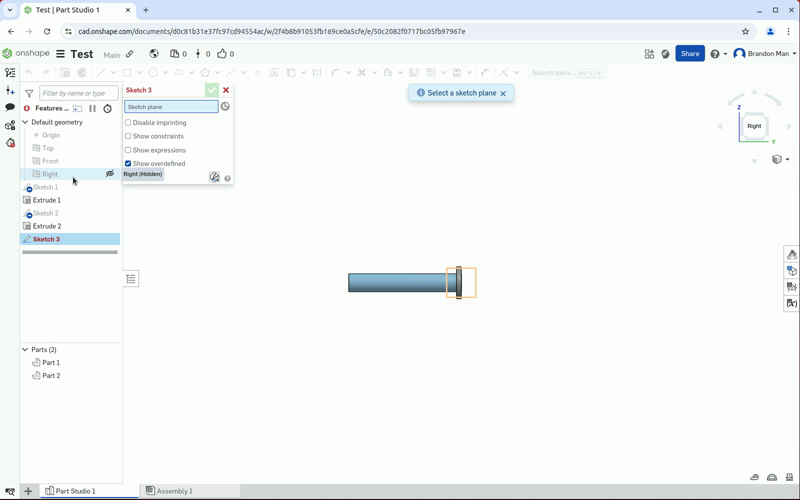
click(73, 176)
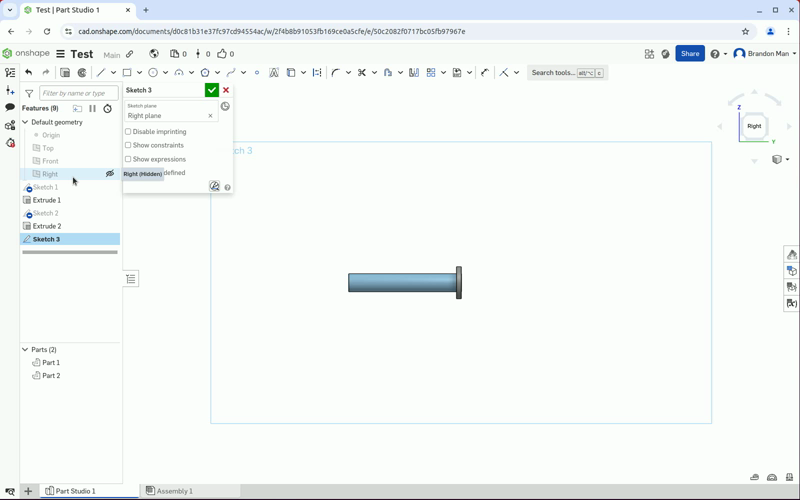
mouse_move(73, 352)
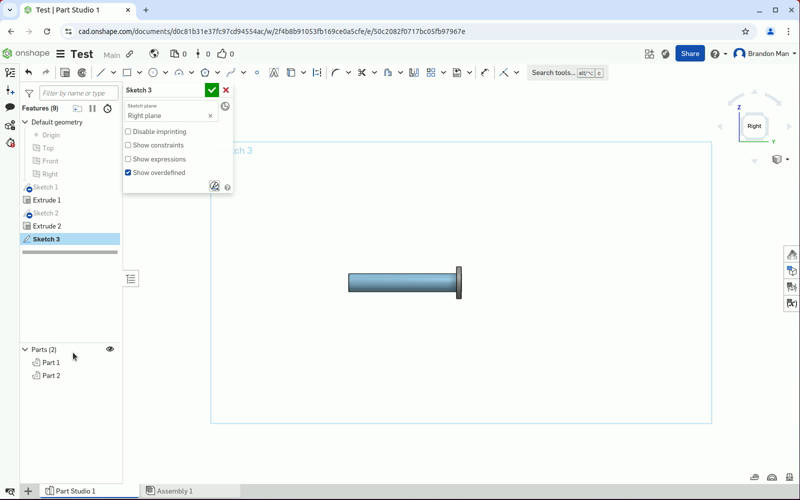
key(y)
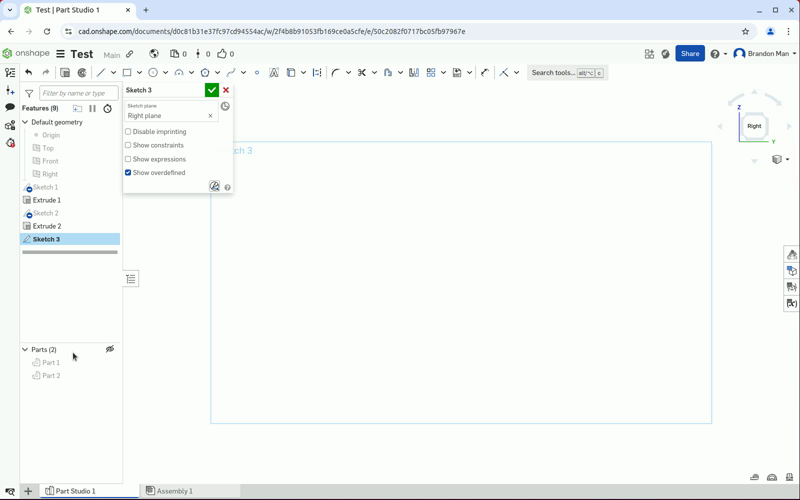
key(c)
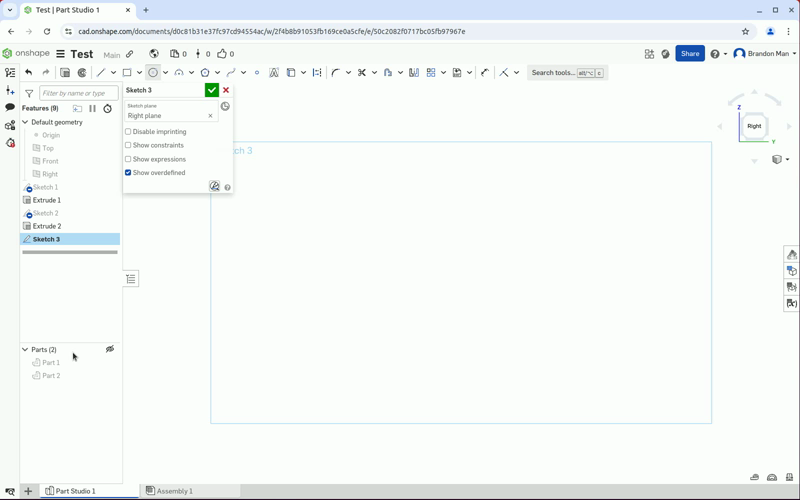
key_down(shift)
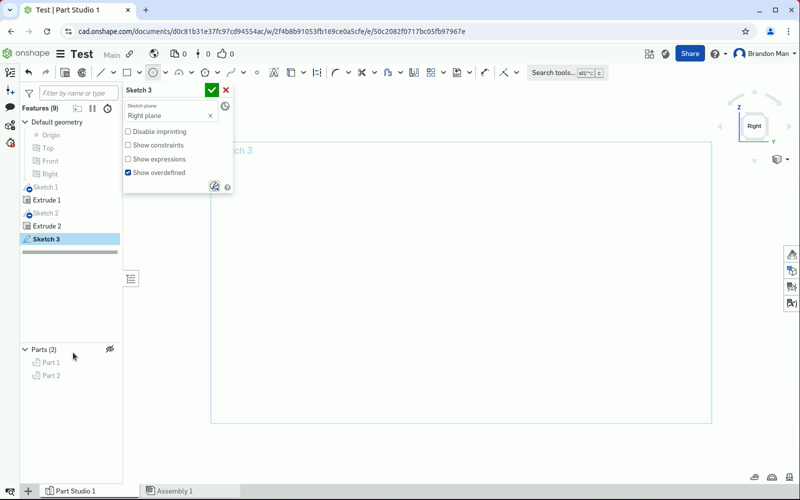
mouse_move(362, 282)
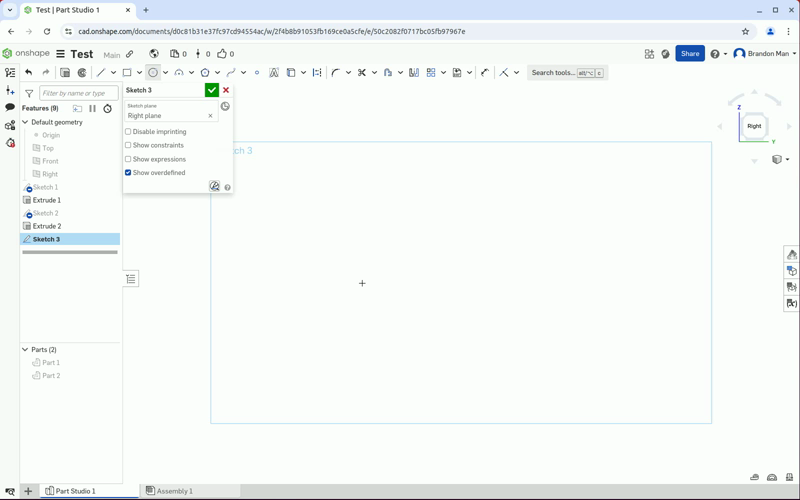
click(362, 282)
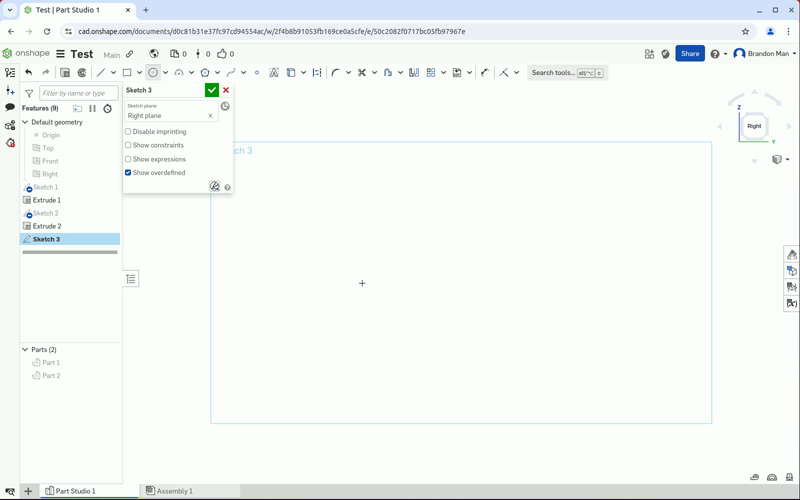
key_up(shift)
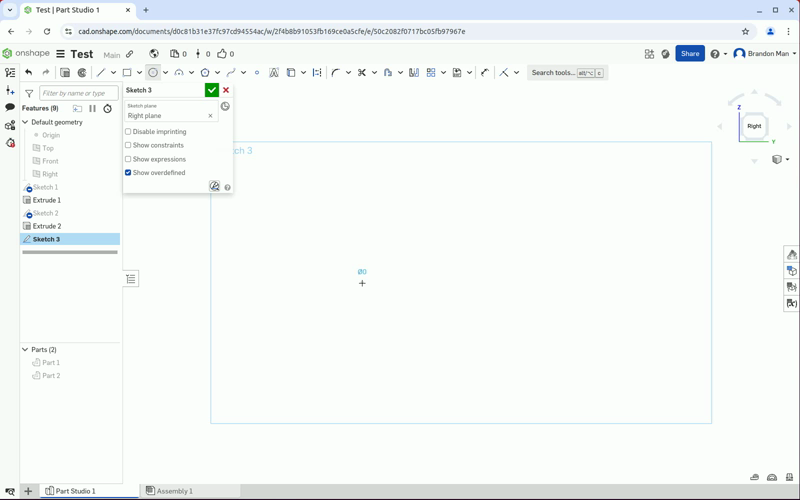
mouse_move(366, 282)
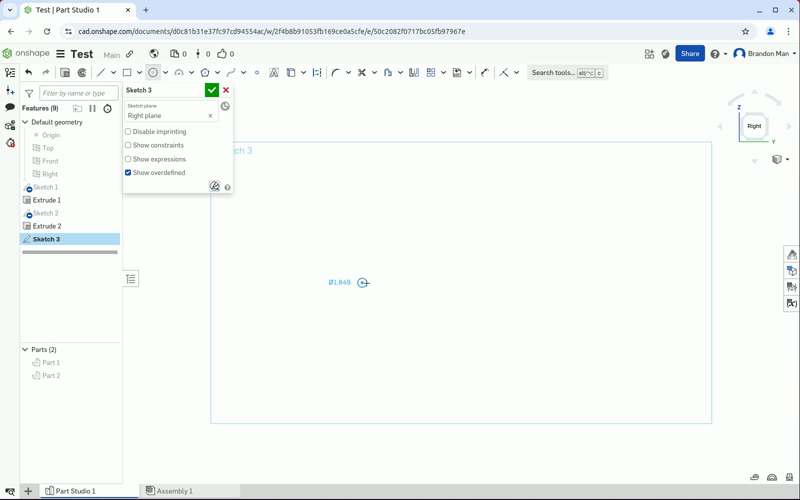
click(366, 282)
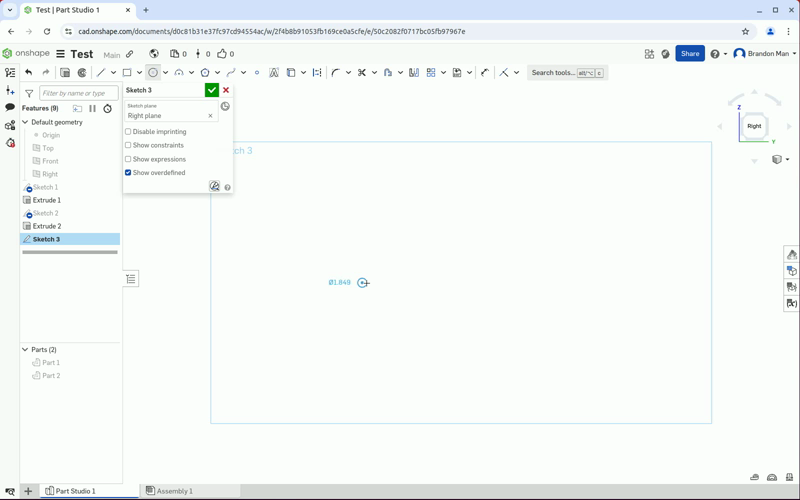
key(esc)
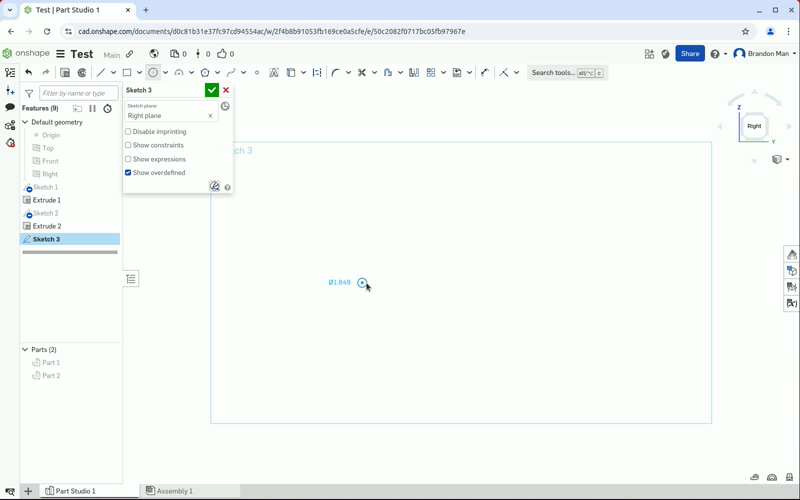
mouse_move(364, 283)
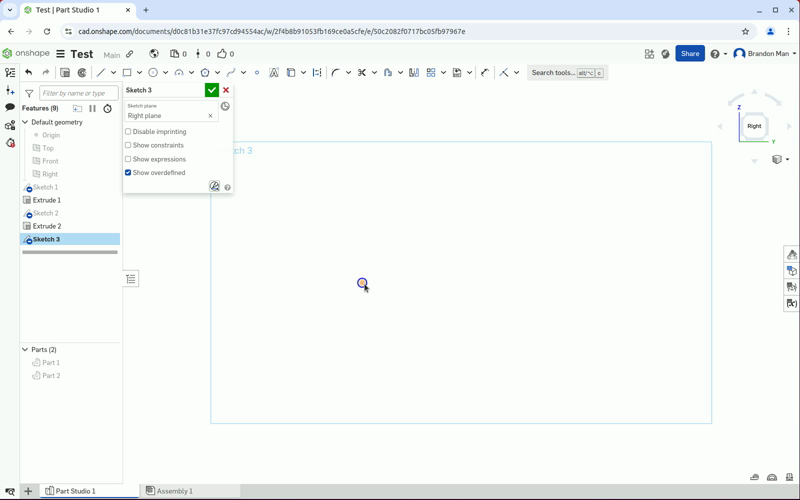
scroll(6)
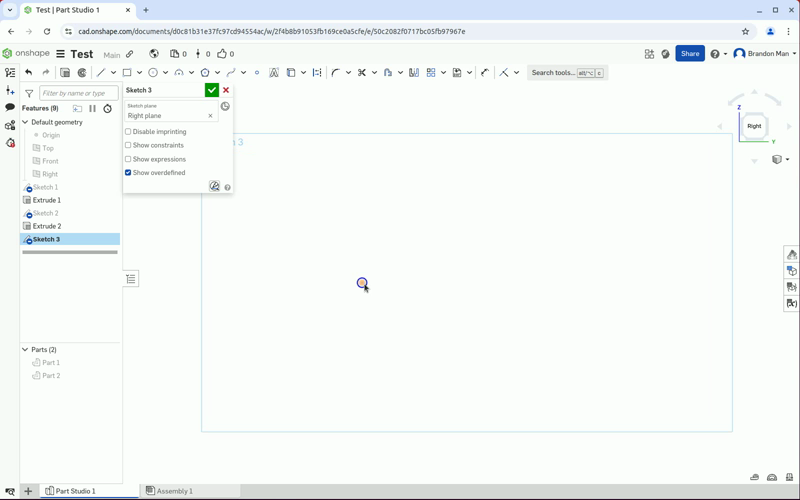
scroll(6)
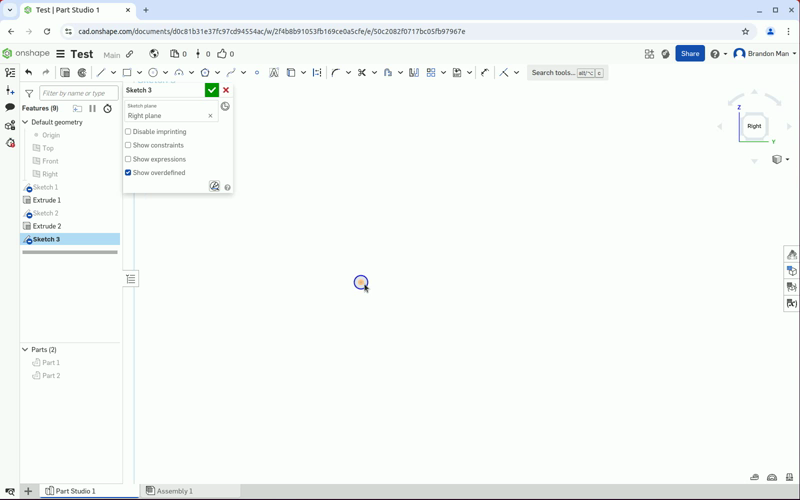
scroll(6)
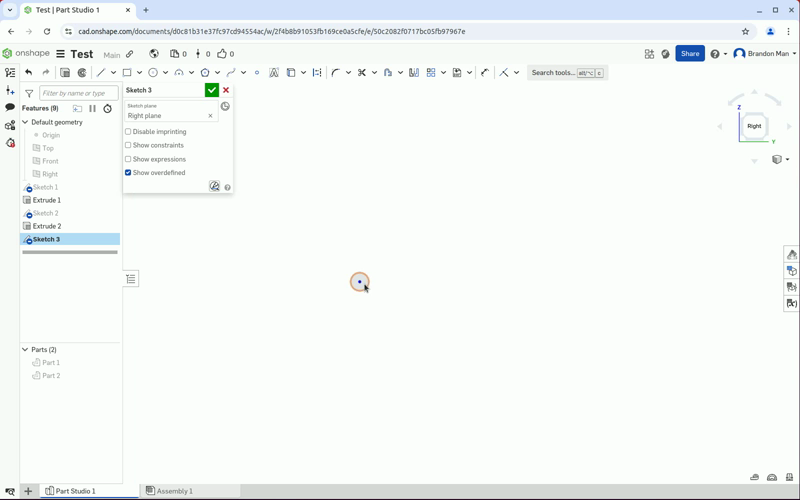
scroll(6)
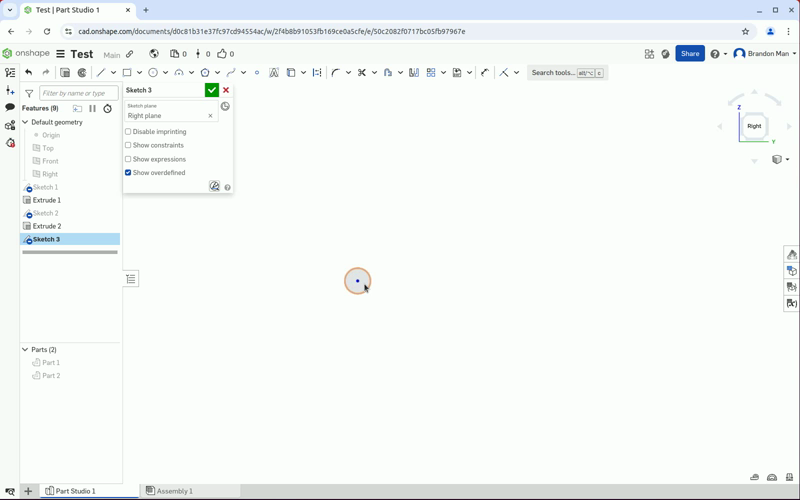
scroll(6)
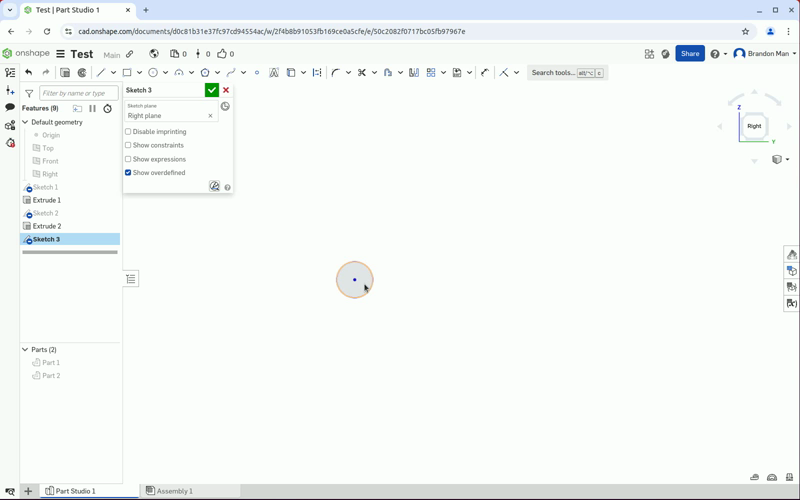
scroll(6)
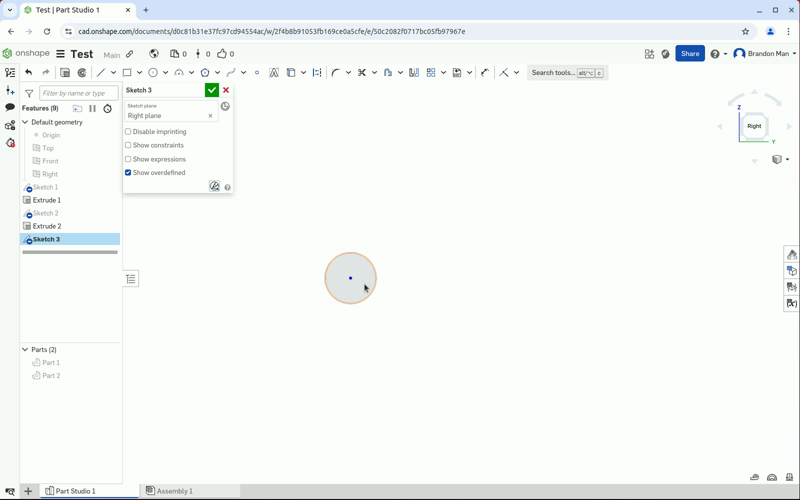
scroll(6)
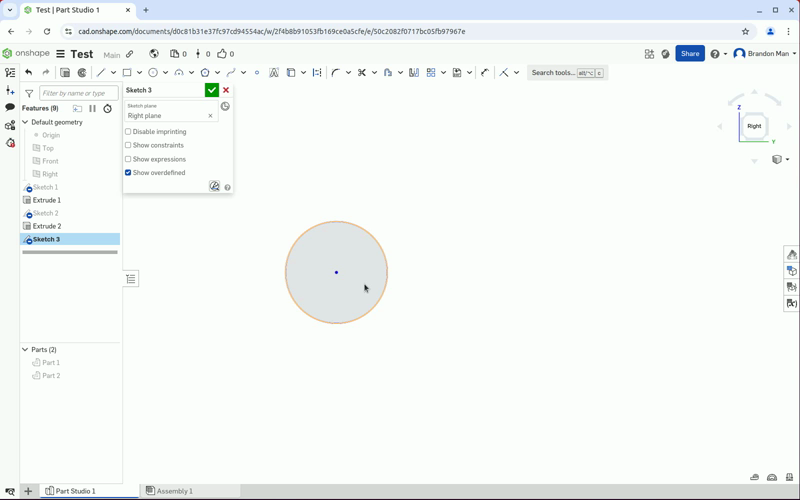
click(364, 283)
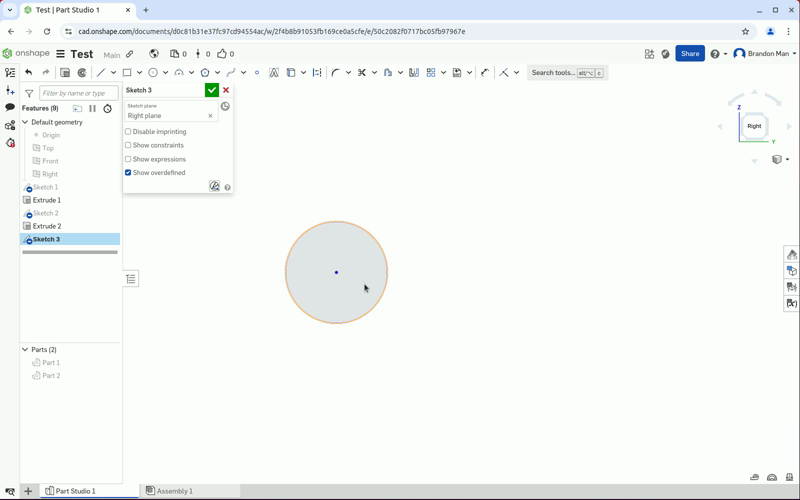
scroll(-6)
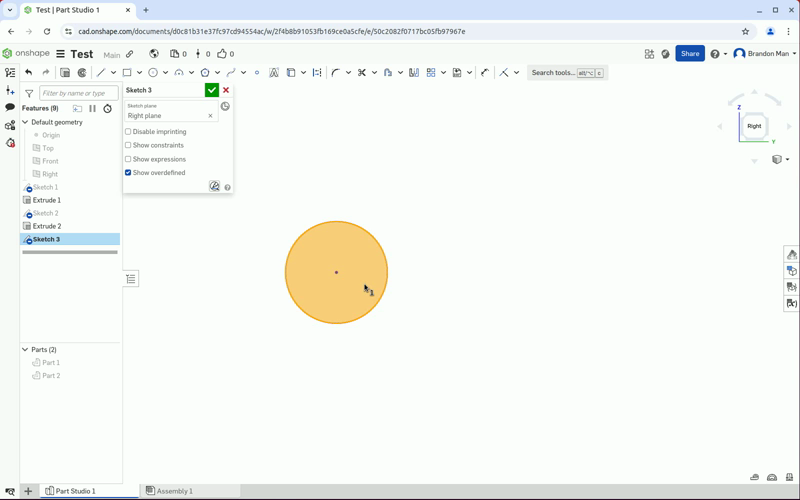
scroll(-6)
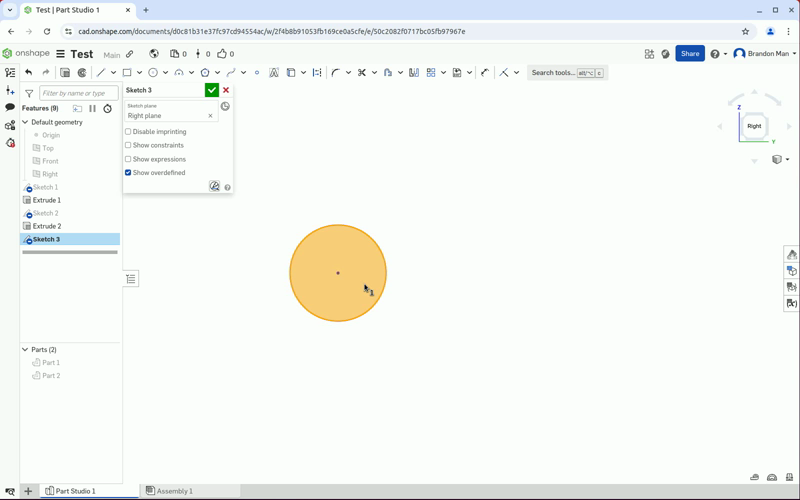
scroll(-6)
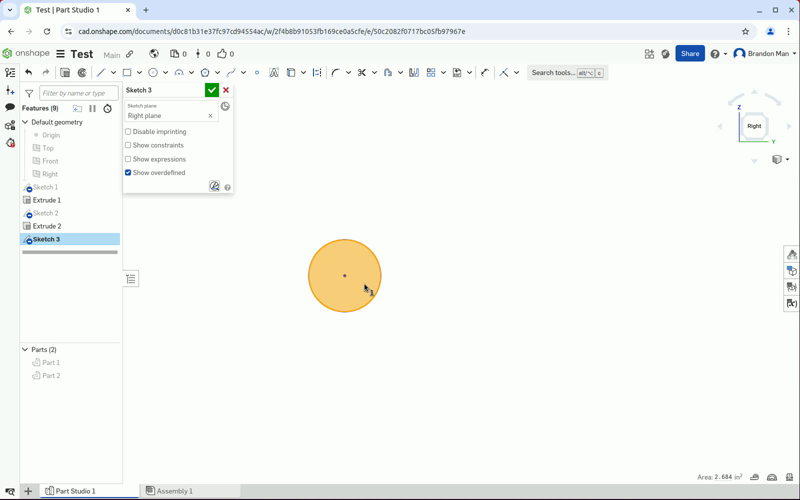
scroll(-6)
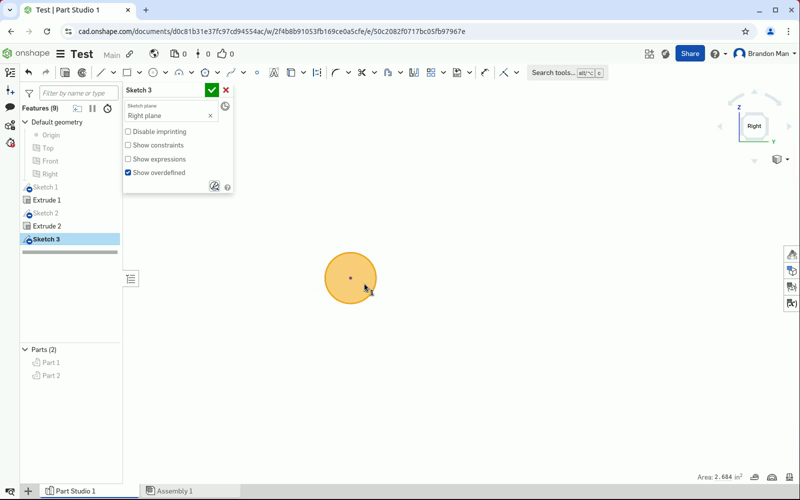
scroll(-6)
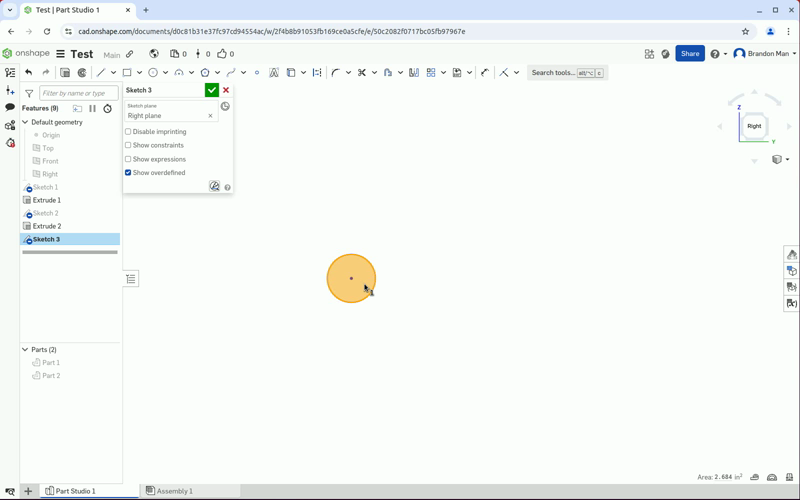
scroll(-6)
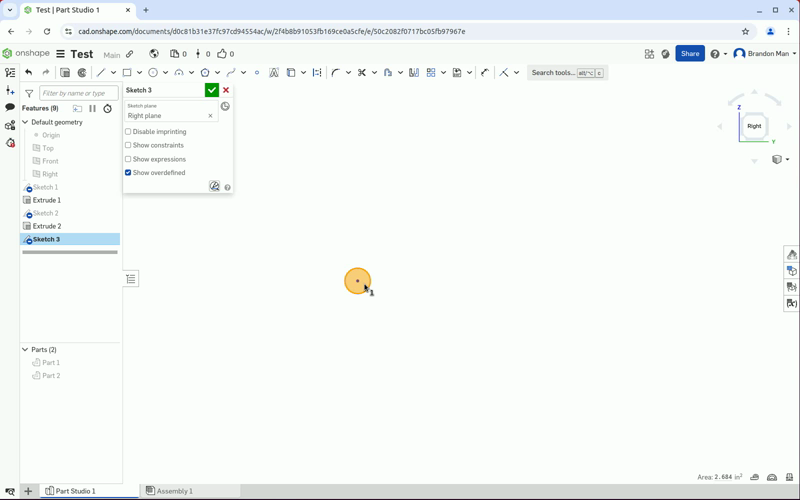
scroll(-6)
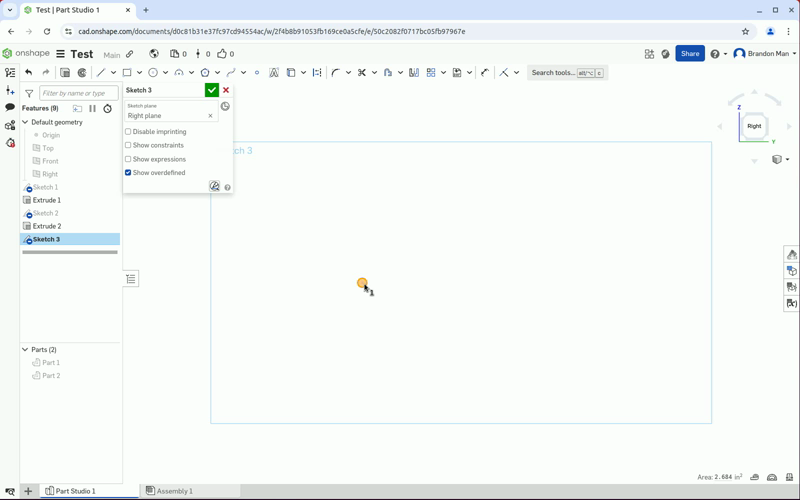
mouse_move(73, 352)
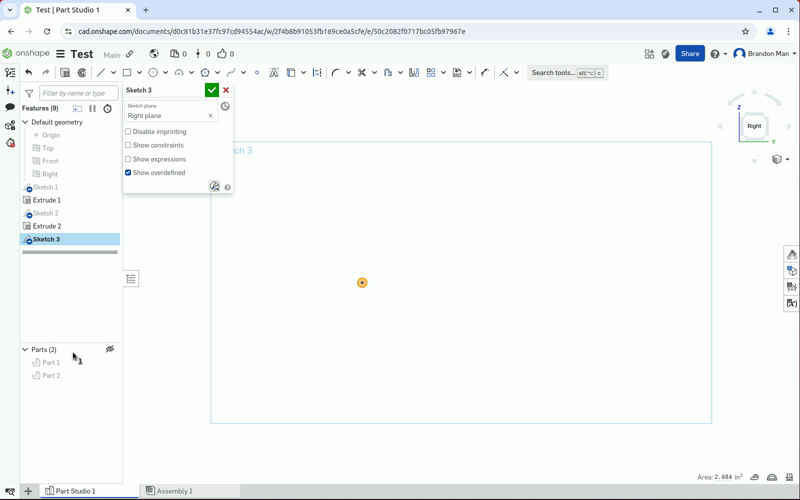
key(shift+y)
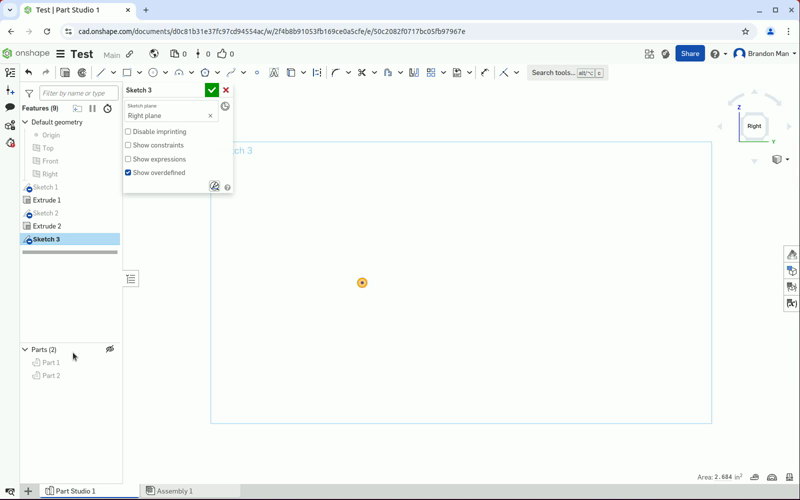
key(shift+e)
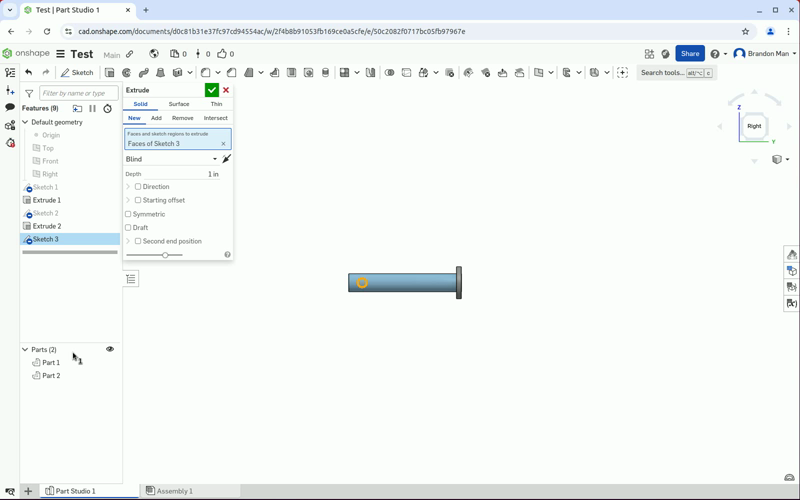
mouse_move(143, 106)
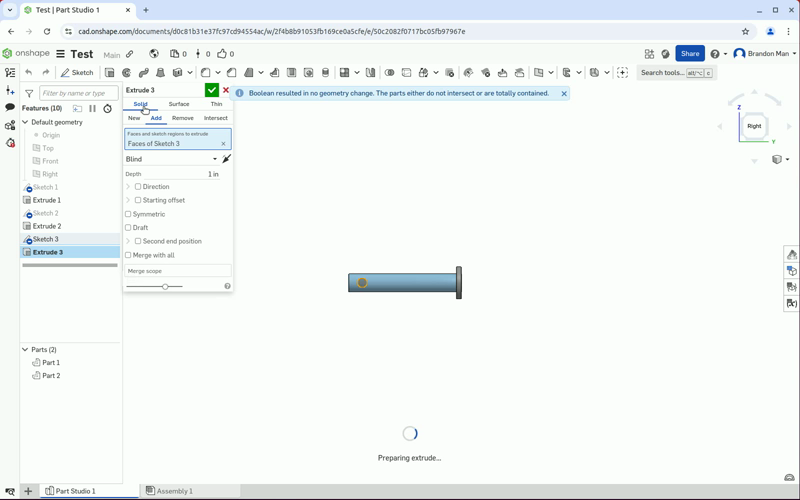
click(143, 106)
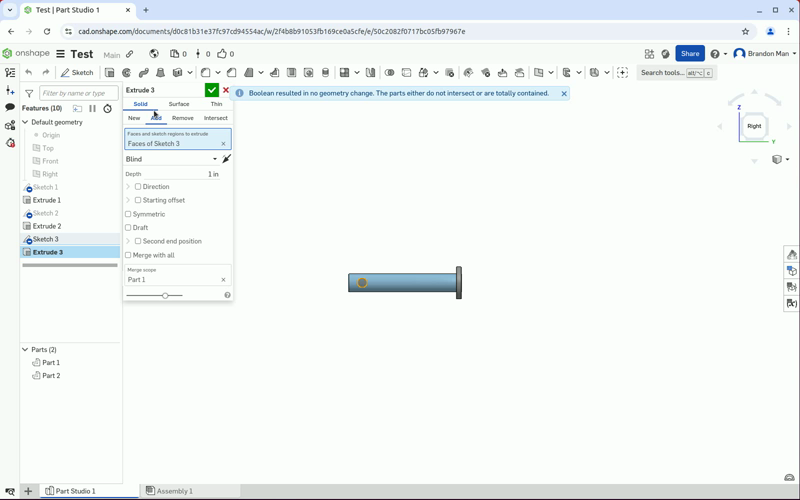
mouse_move(186, 120)
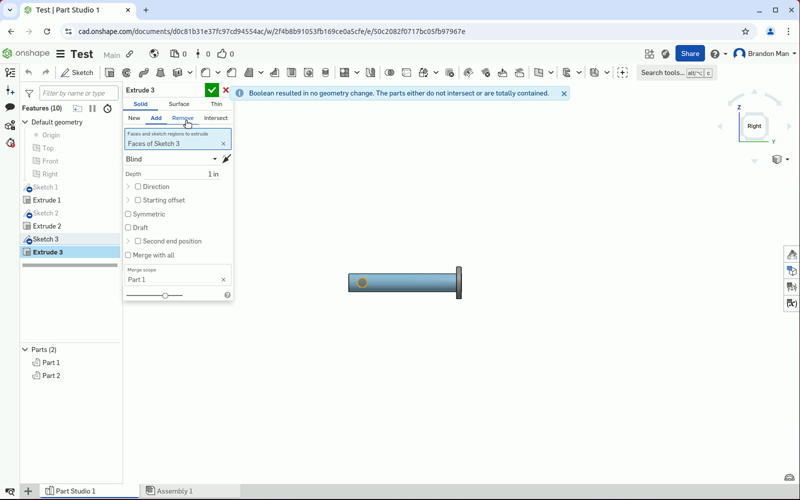
click(186, 120)
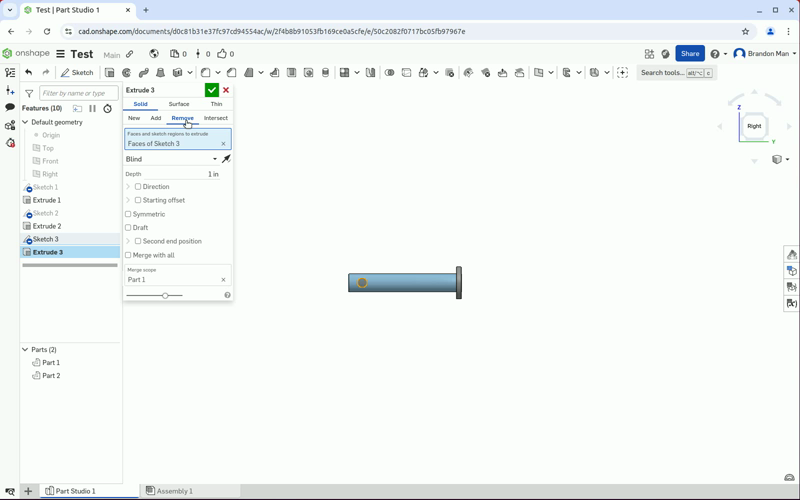
key(tab, 4)
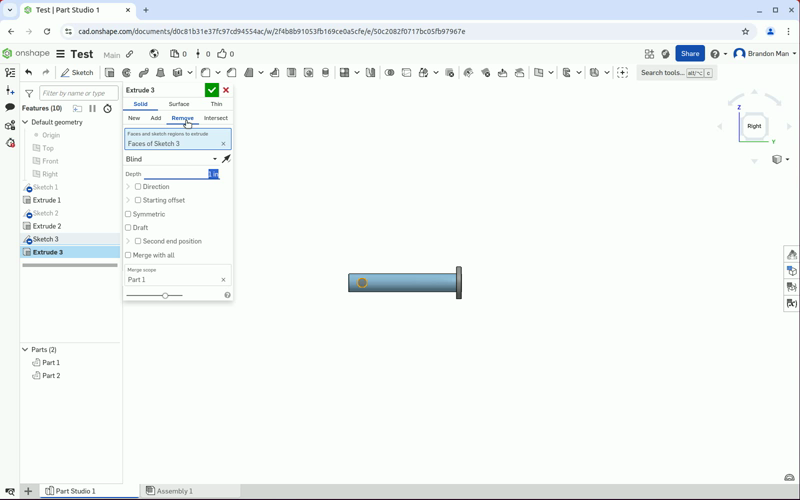
text(5.296)
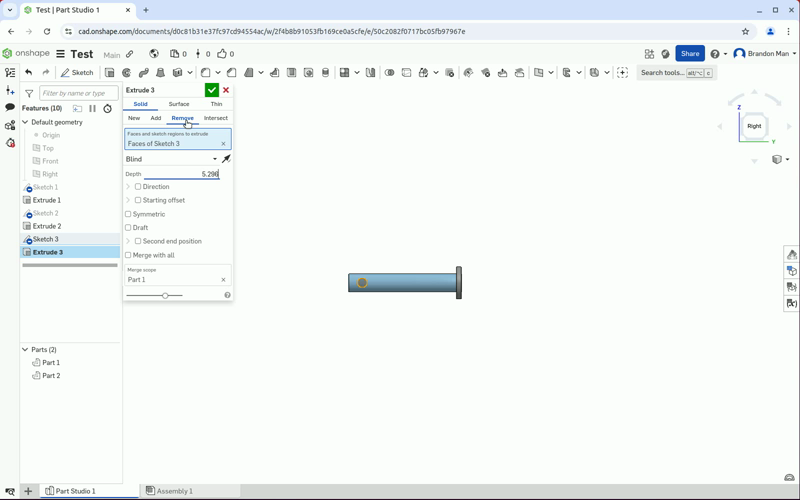
key(tab, 3)
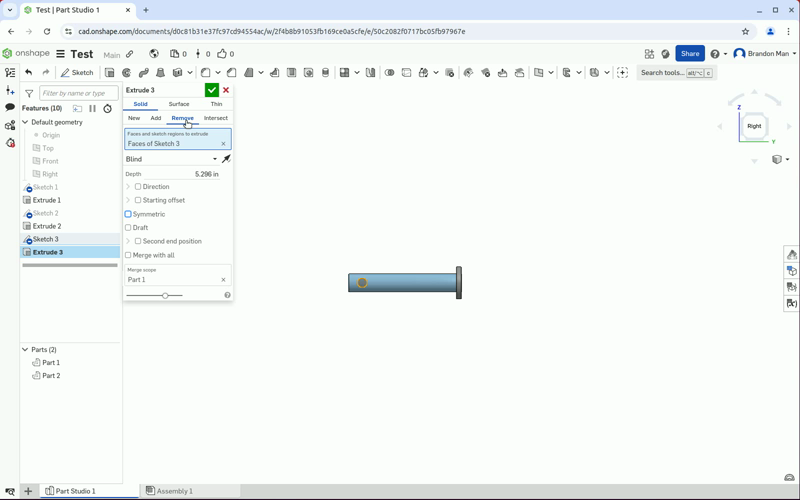
key(space)
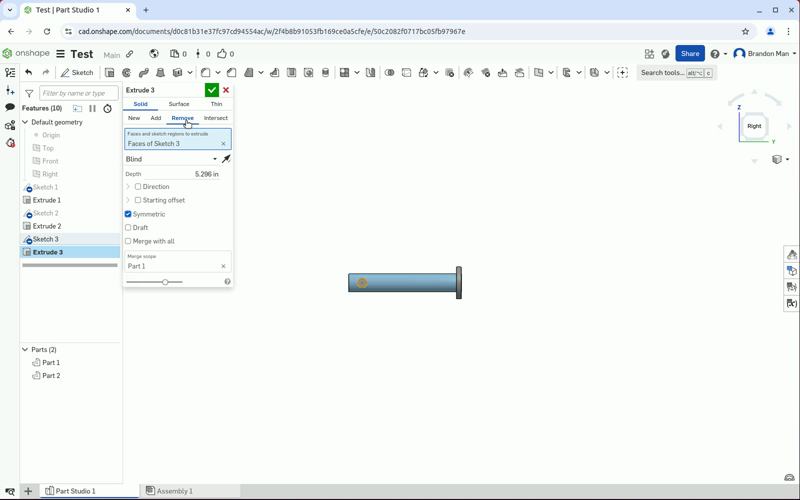
key(tab, 2)
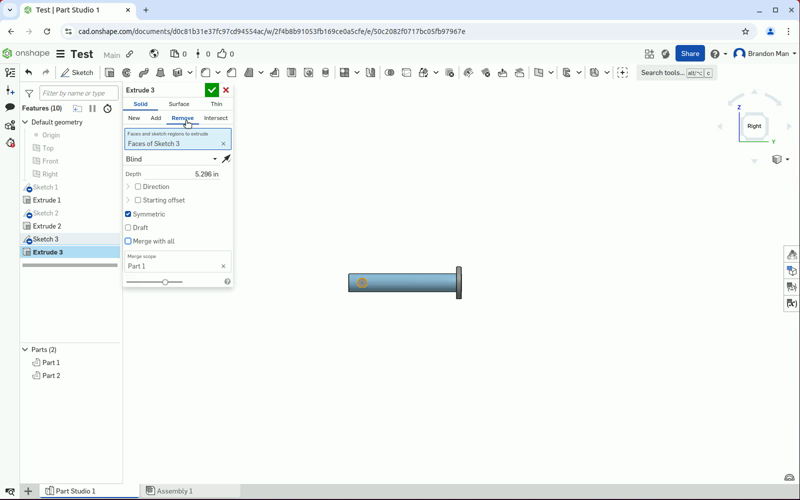
key(space)
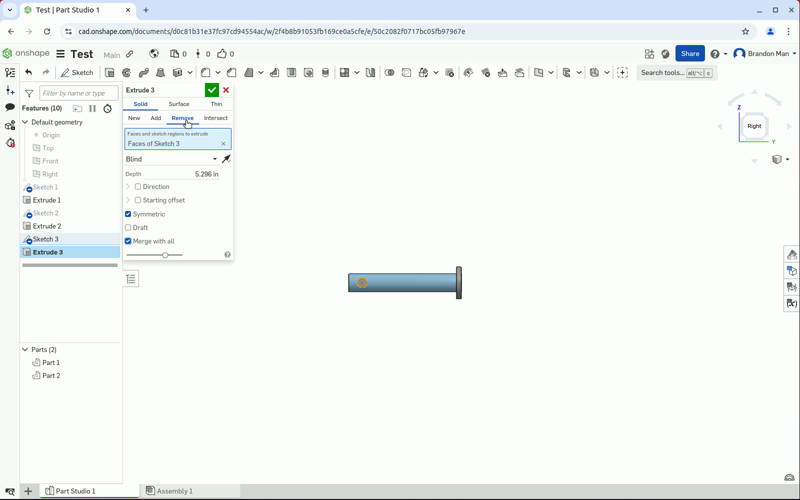
key(enter)
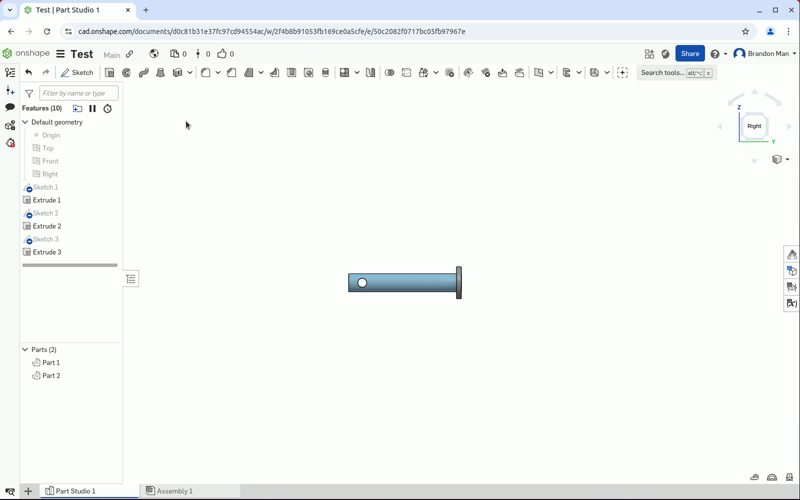
key(shift+h)
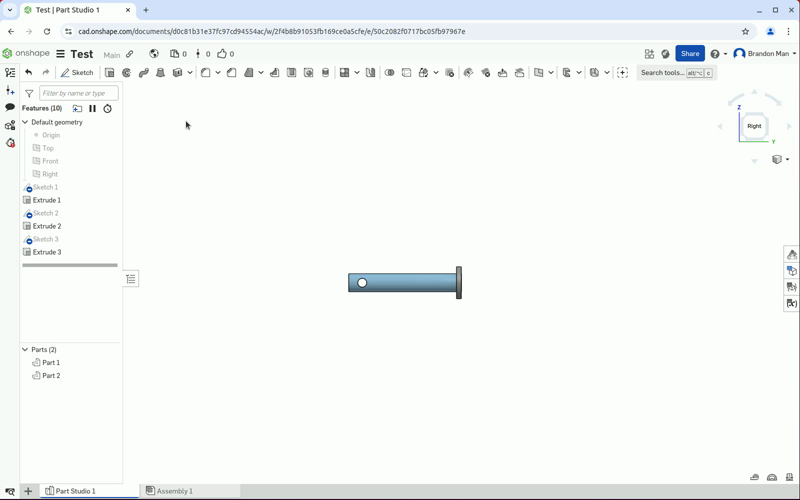
key(shift+h)
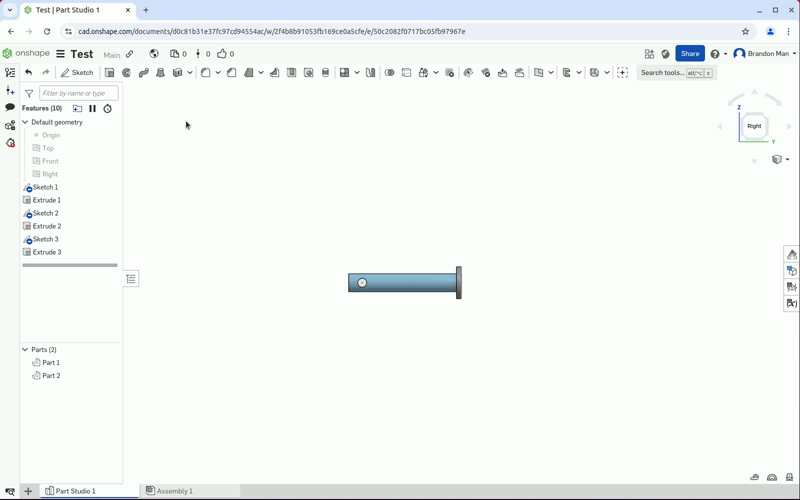
key(shift+7)
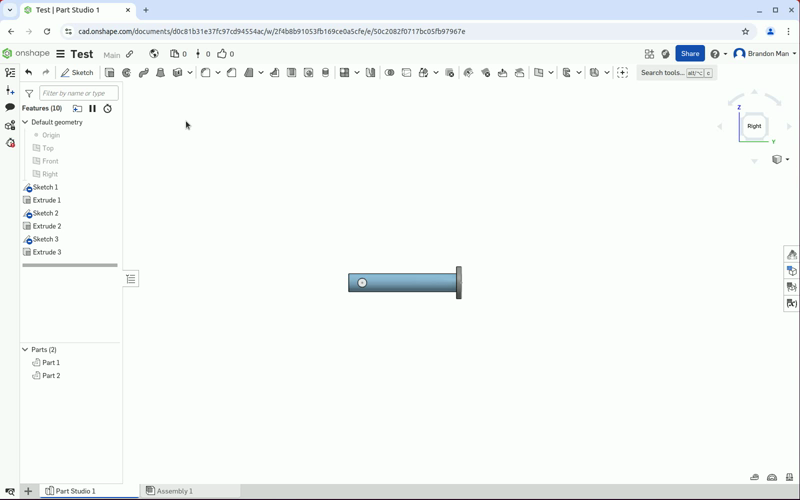
key(right, 2)
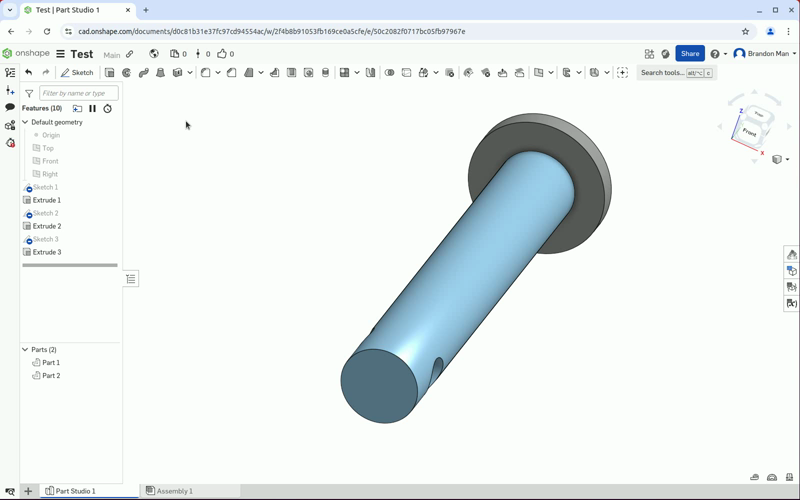
key(down, 2)
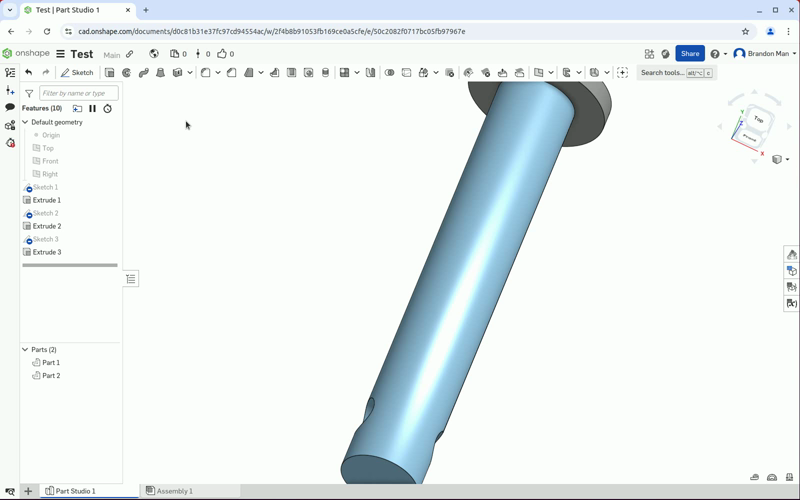
key(up, 2)
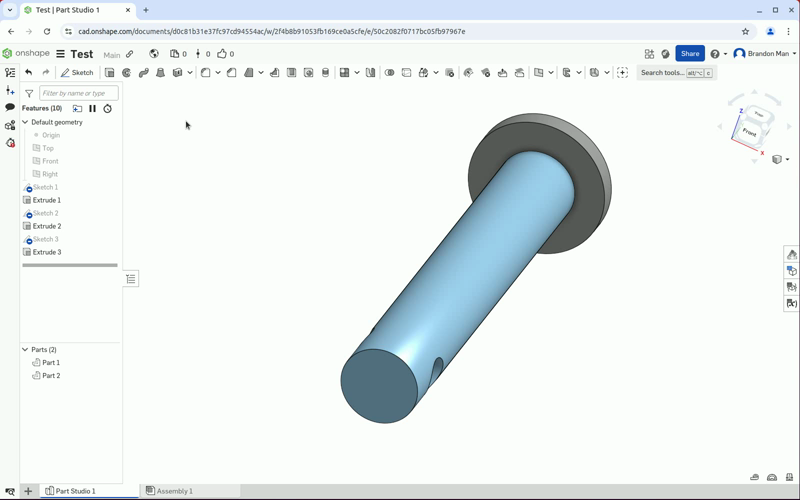
key(left, 2)
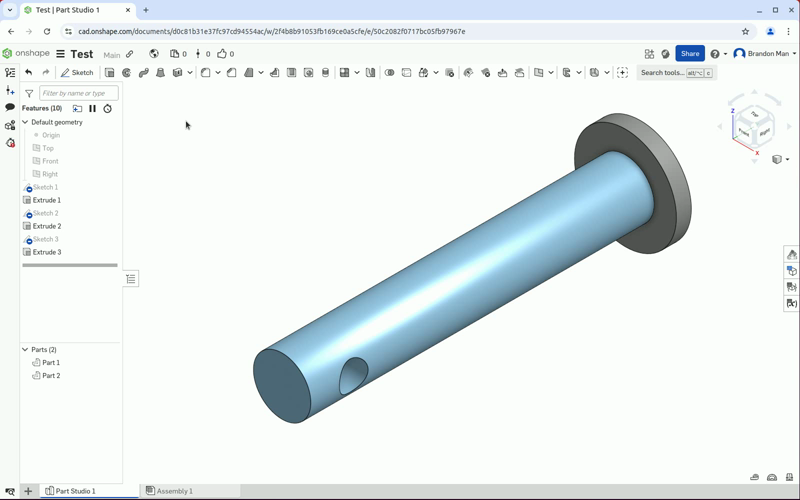
mouse_move(73, 189)
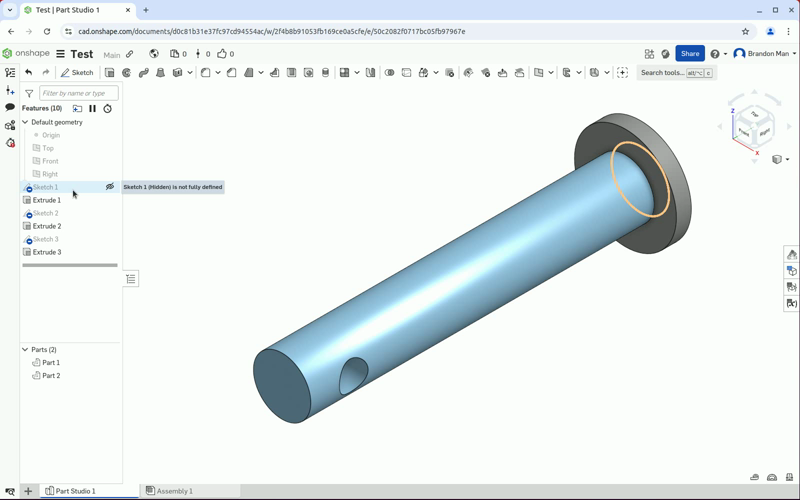
click(73, 189)